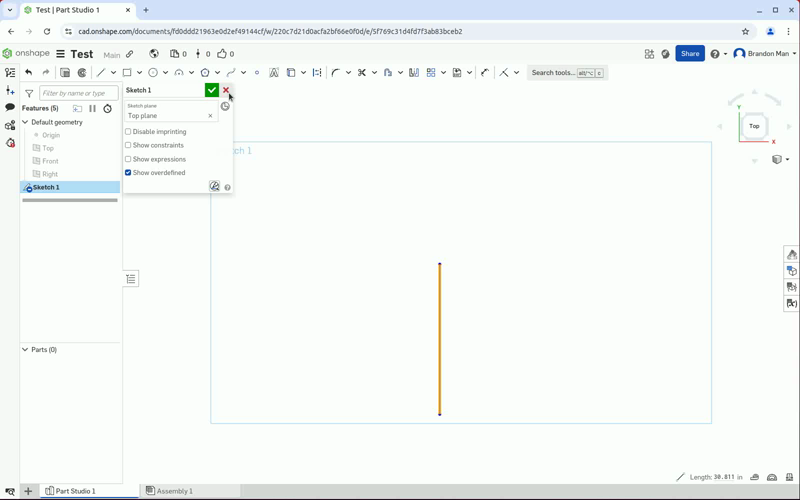
key(shift+h)
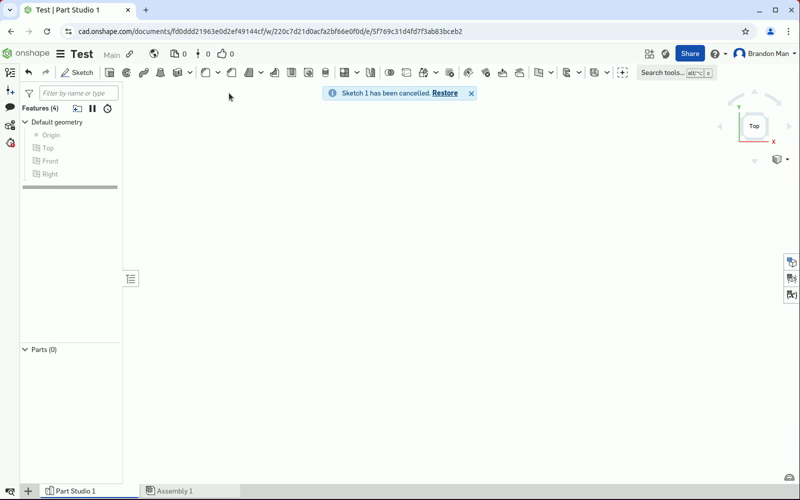
mouse_move(73, 352)
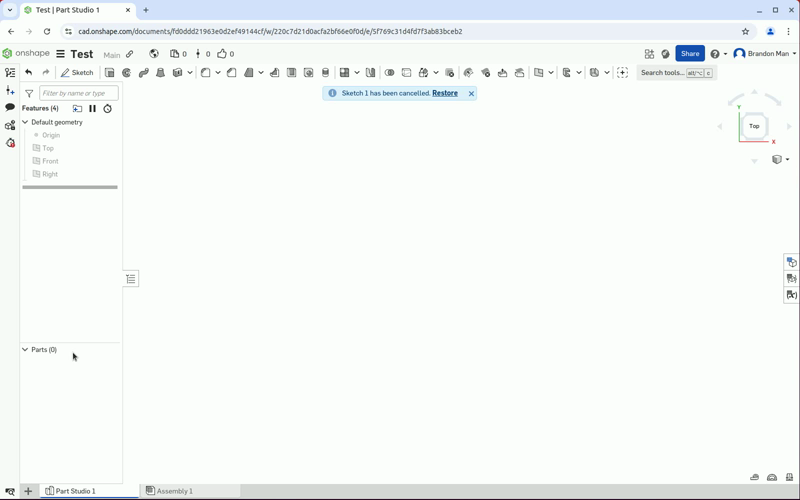
key(y)
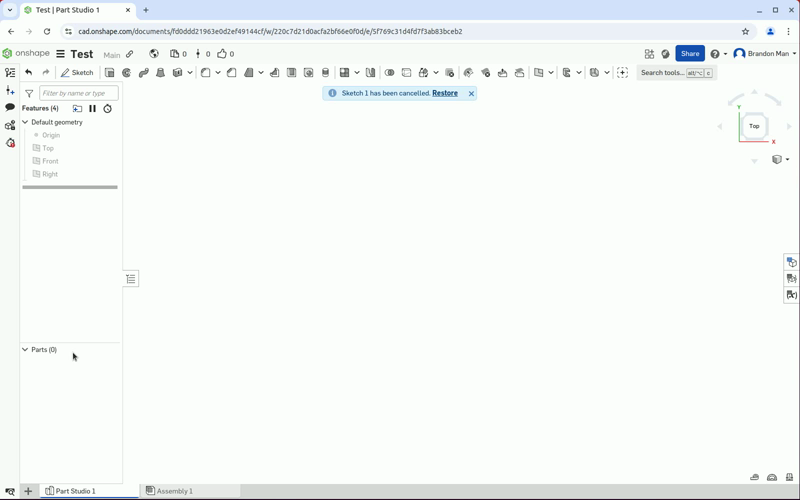
key(shift+p)
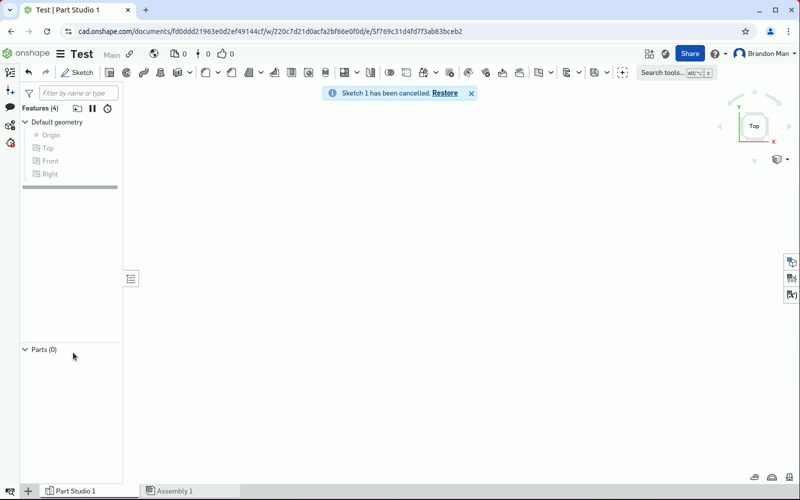
key(space)
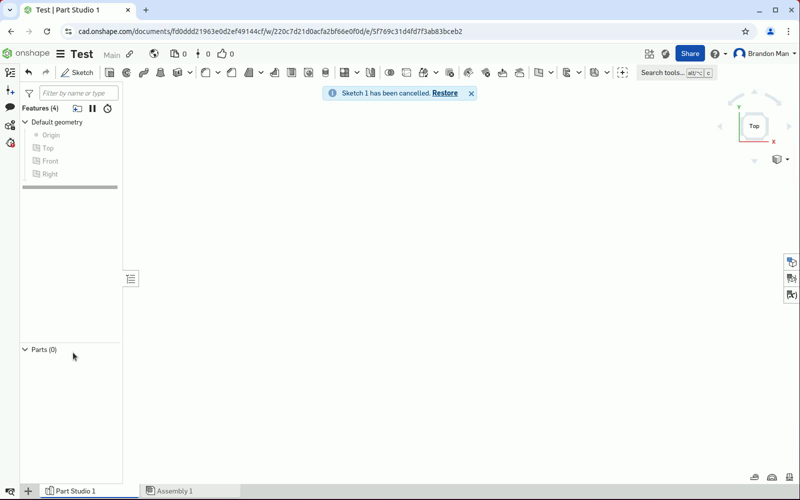
key_down(shift)
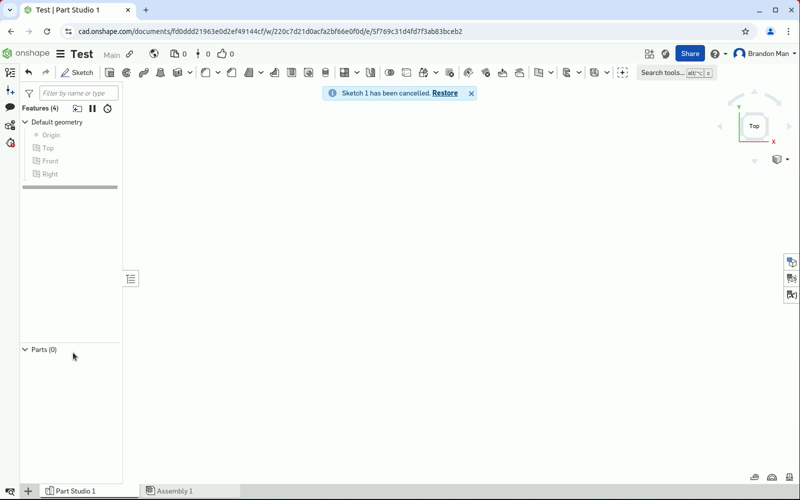
key(up)
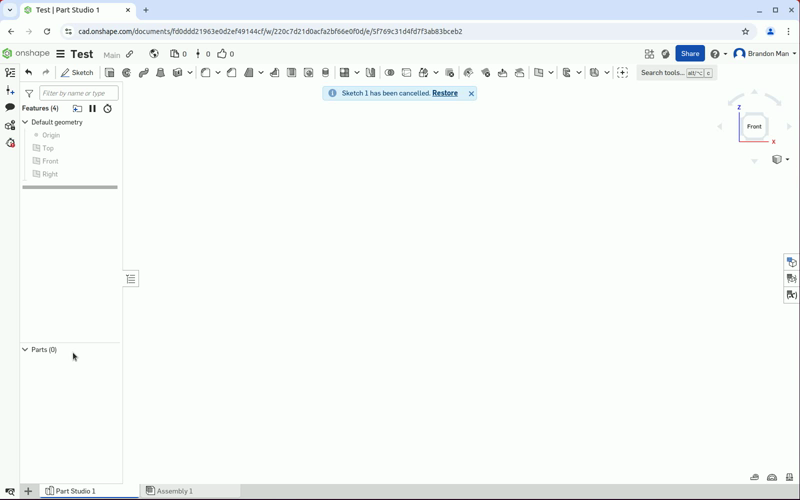
key_up(shift)
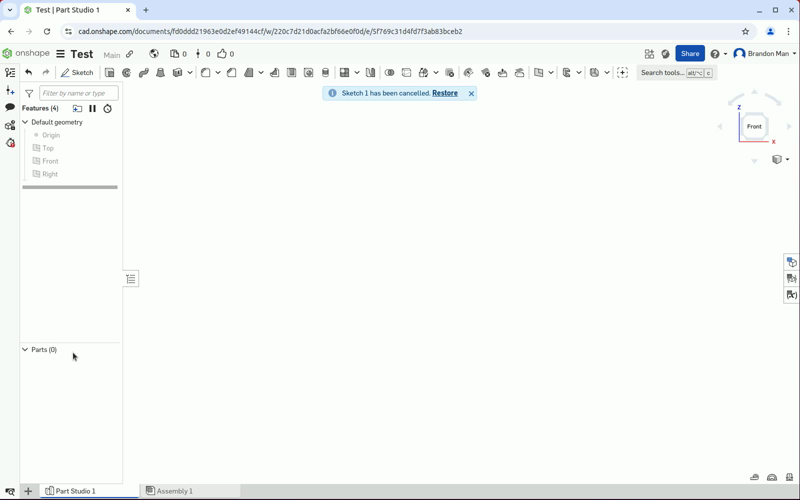
mouse_move(73, 352)
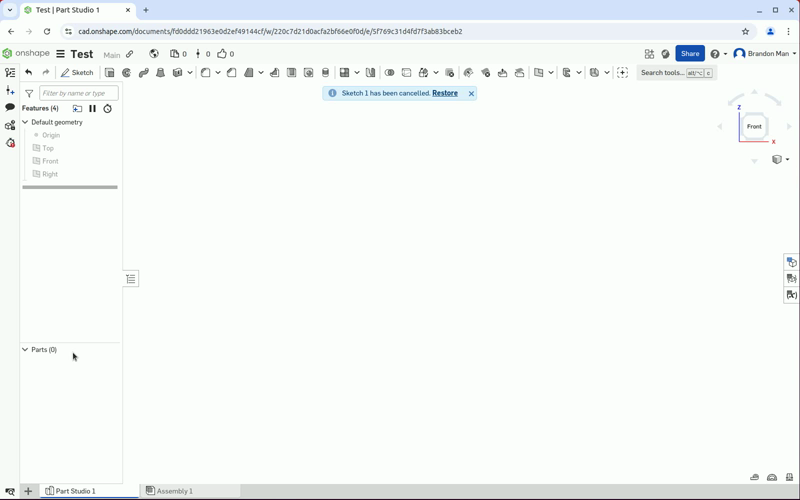
key(shift+y)
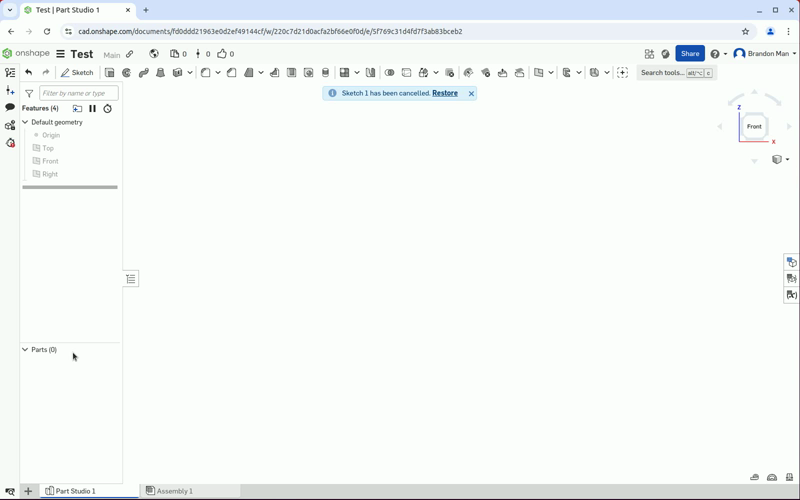
key(shift+s)
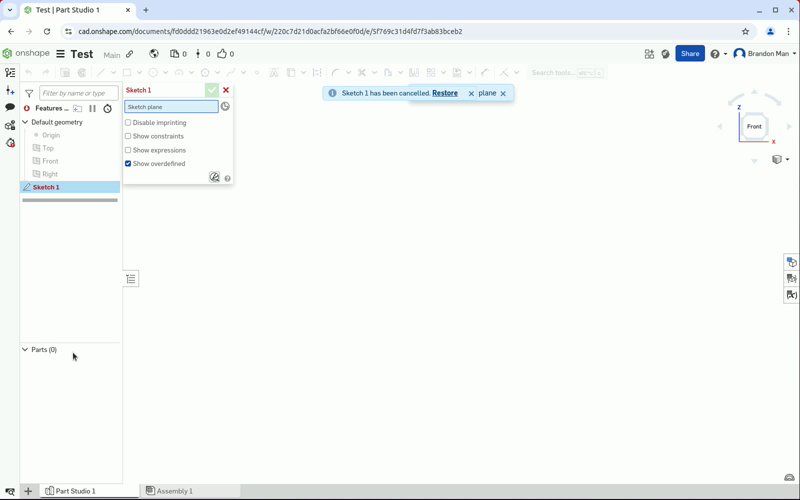
mouse_move(73, 163)
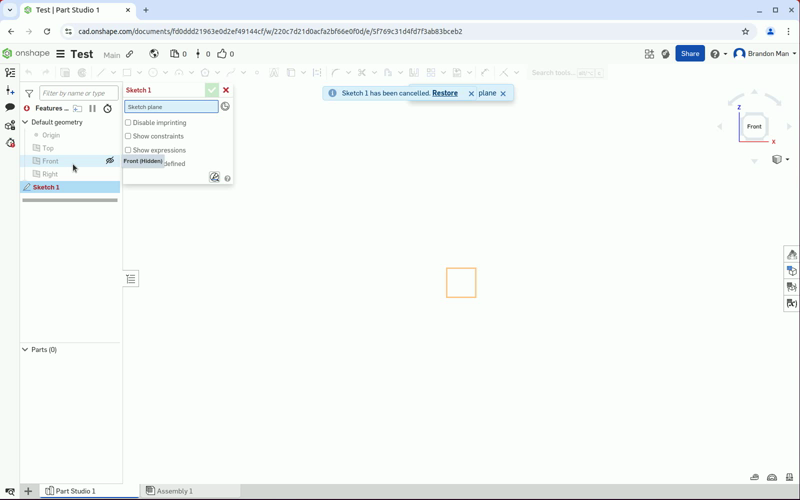
click(73, 163)
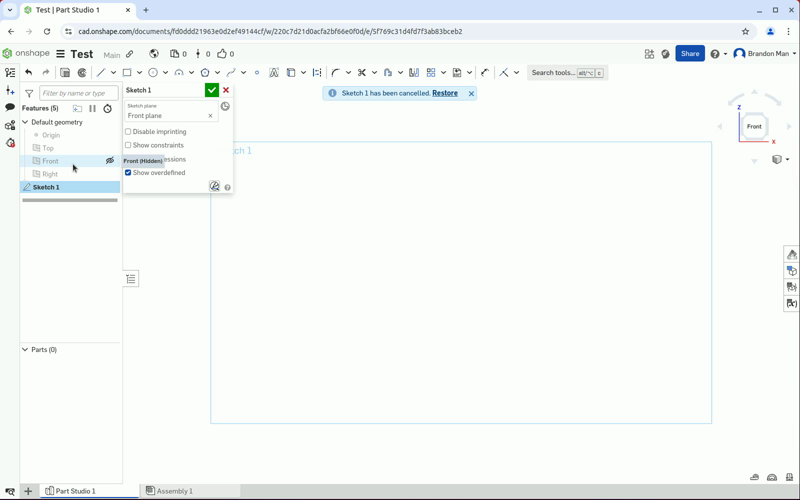
mouse_move(73, 352)
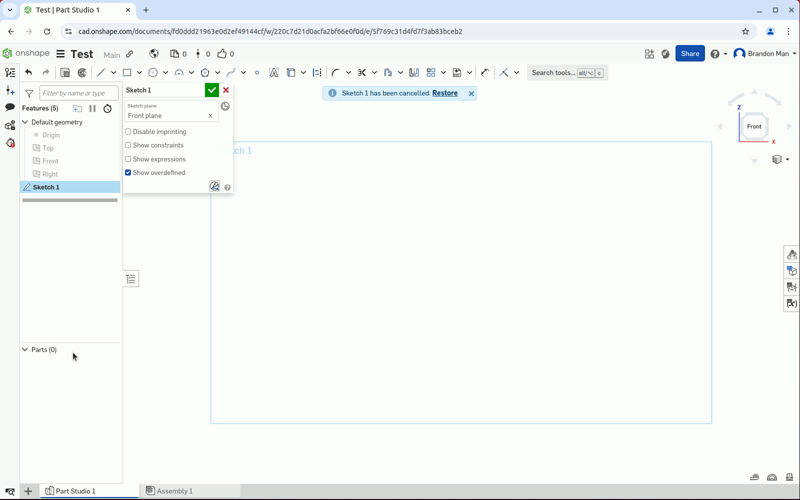
key(y)
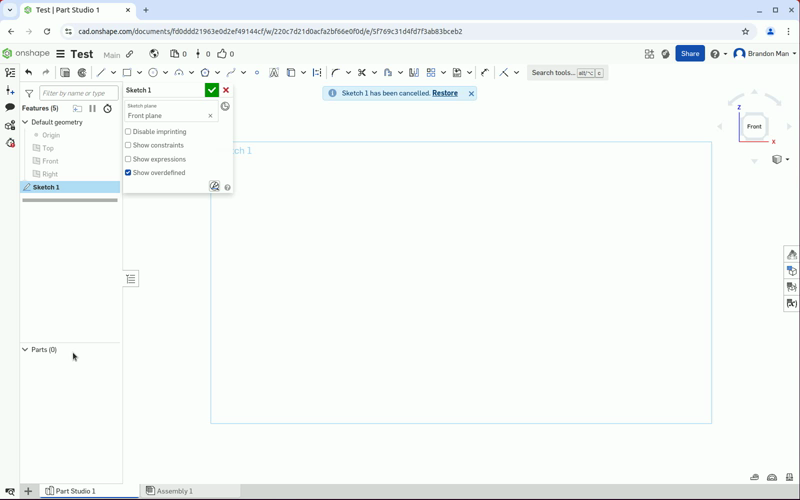
key(l)
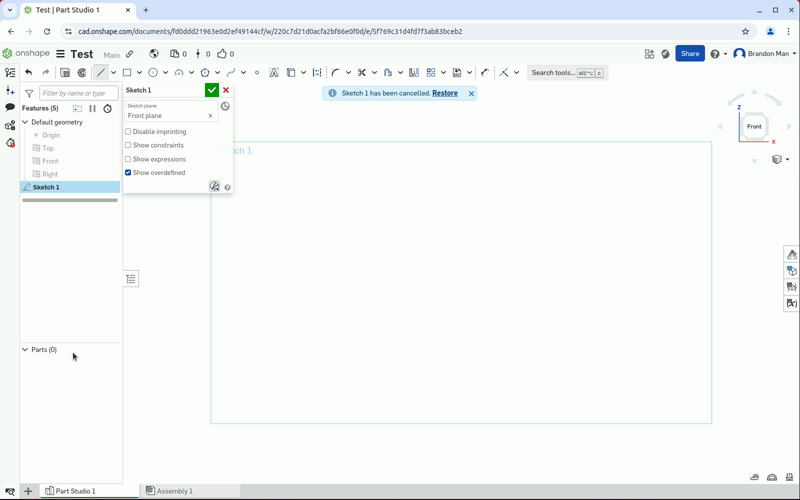
key_down(shift)
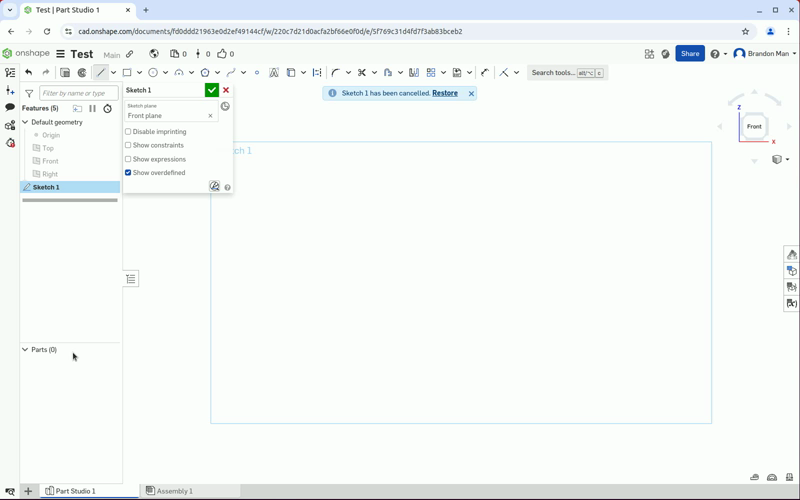
mouse_move(502, 282)
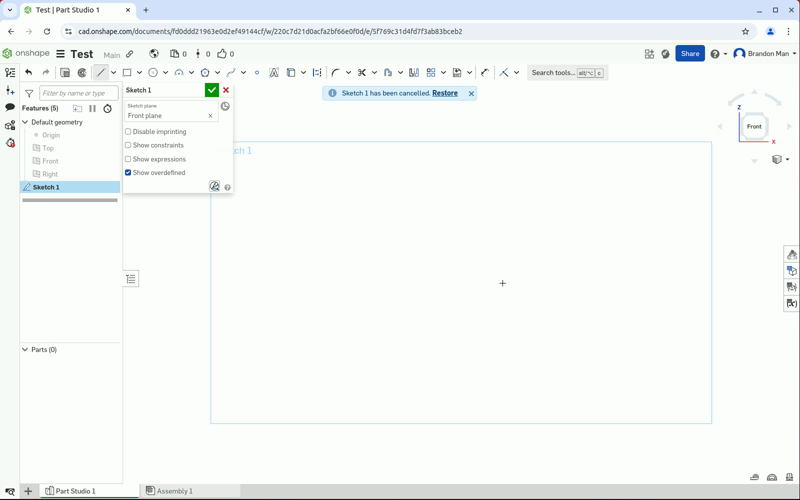
click(502, 282)
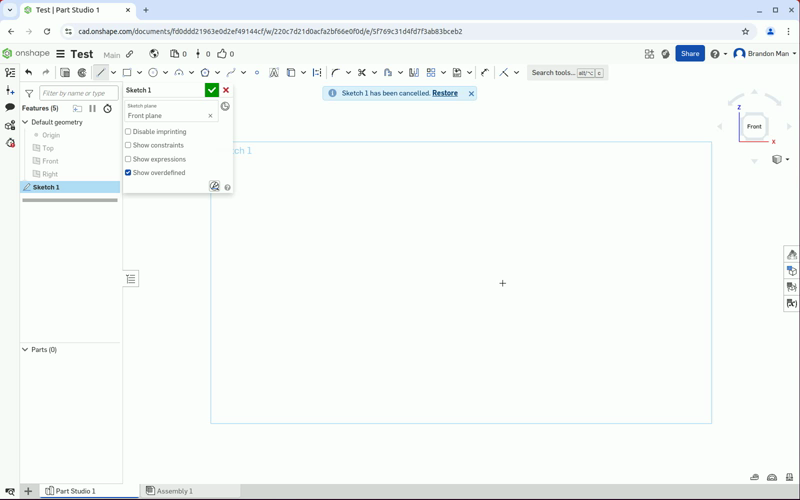
key_up(shift)
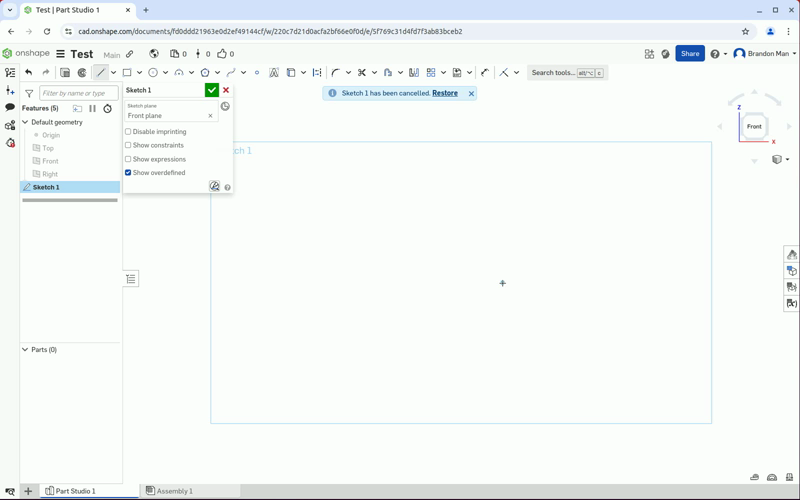
key_down(shift)
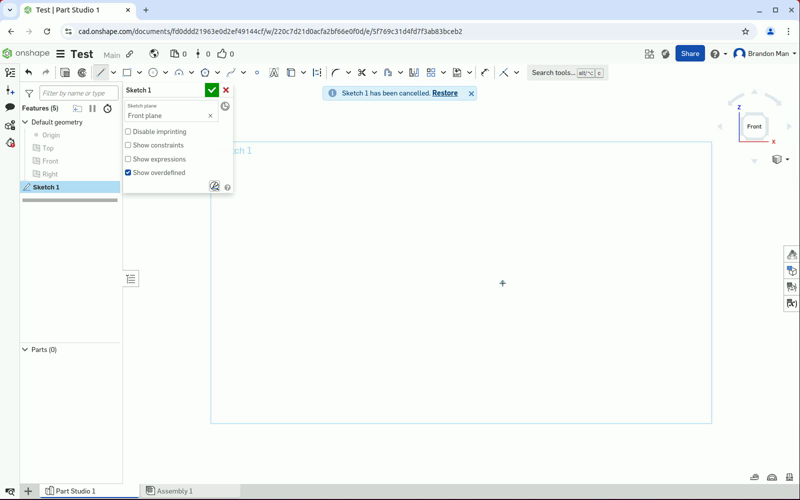
mouse_move(532, 282)
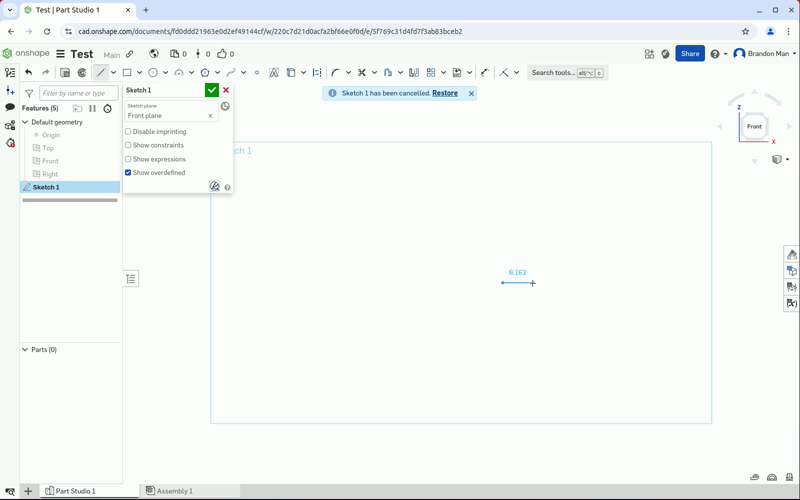
mouse_move(540, 282)
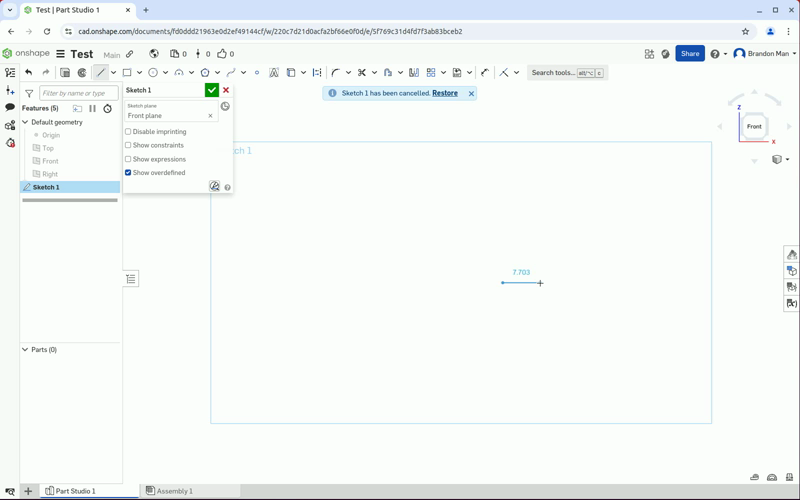
click(540, 282)
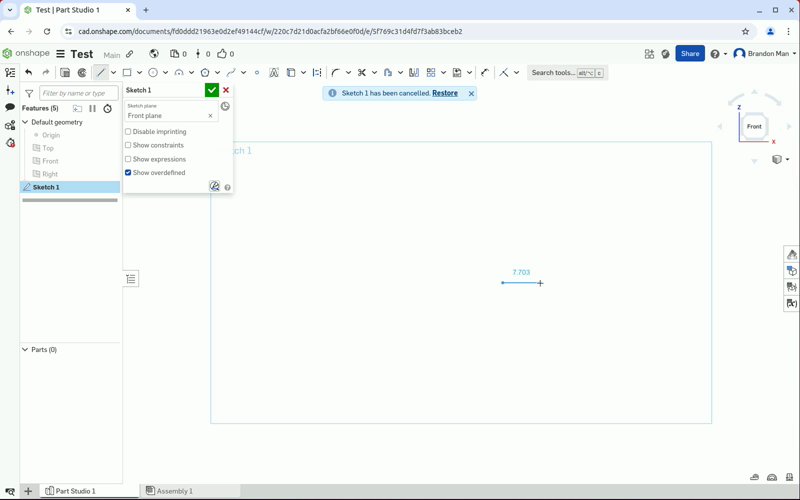
key_up(shift)
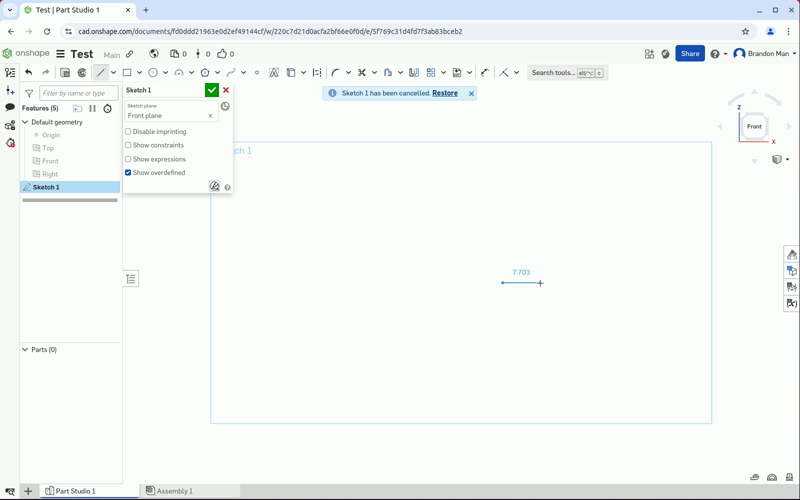
key(esc)
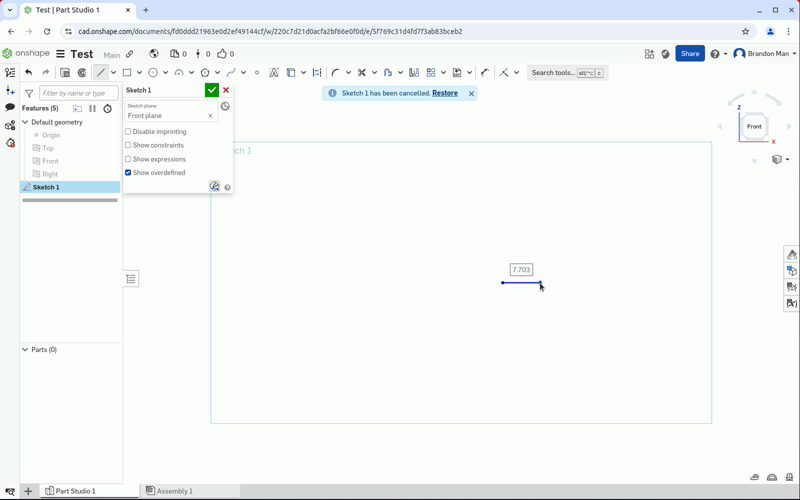
key(a)
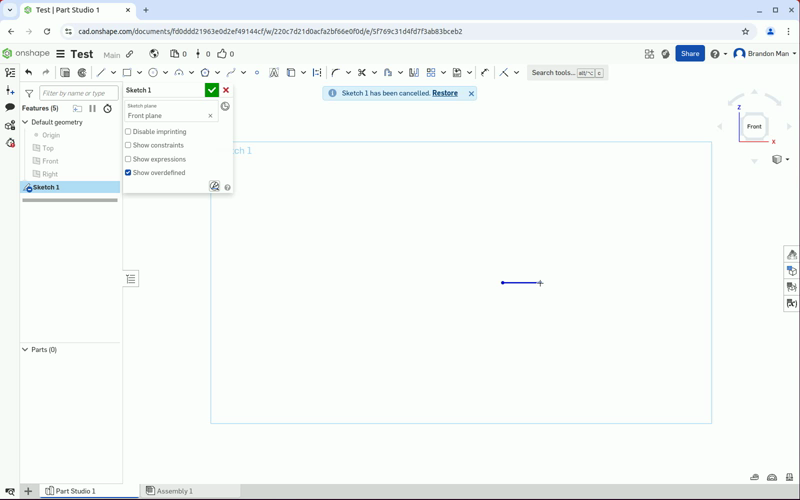
mouse_move(540, 282)
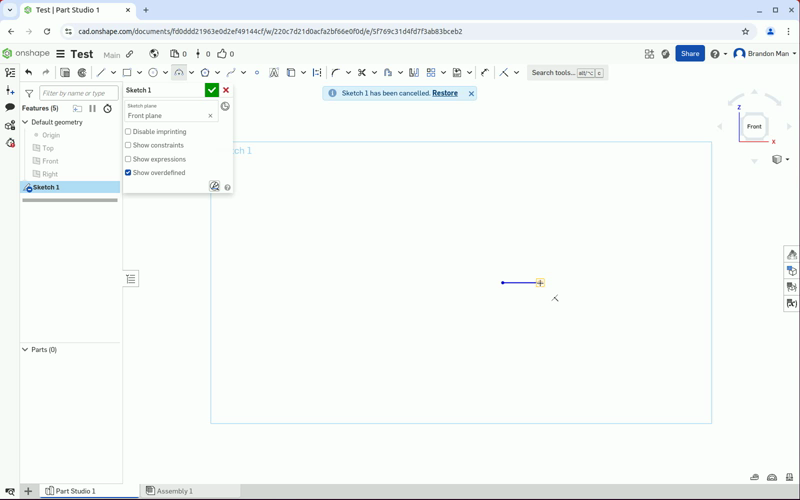
click(540, 282)
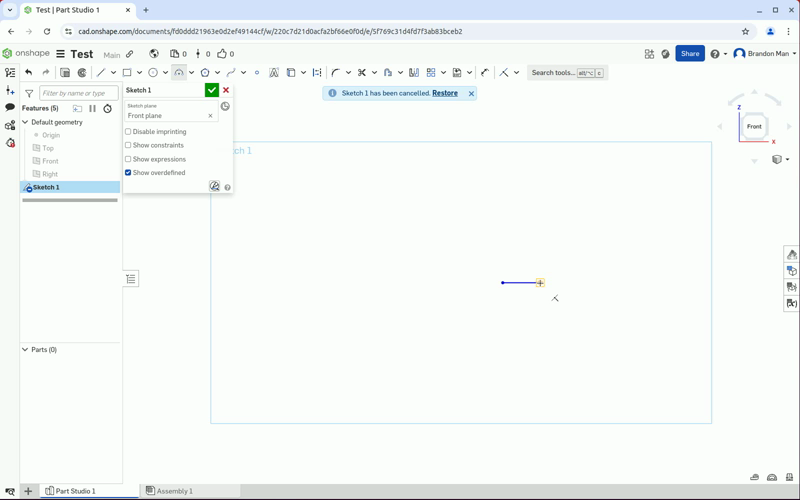
key_down(shift)
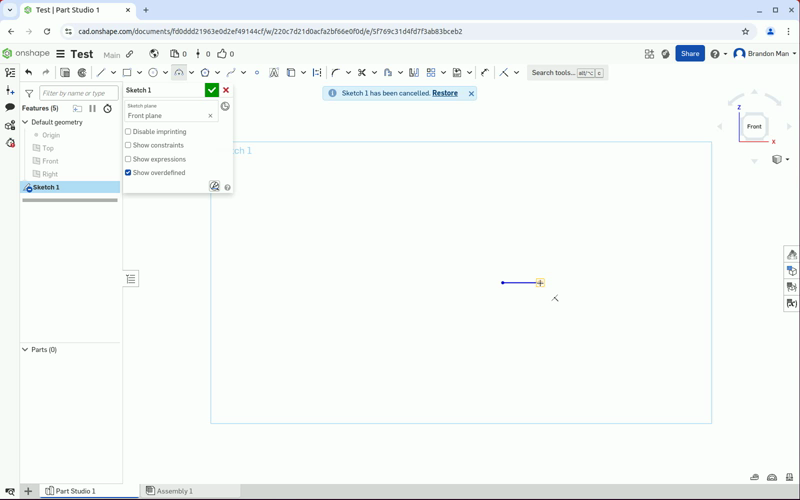
mouse_move(556, 264)
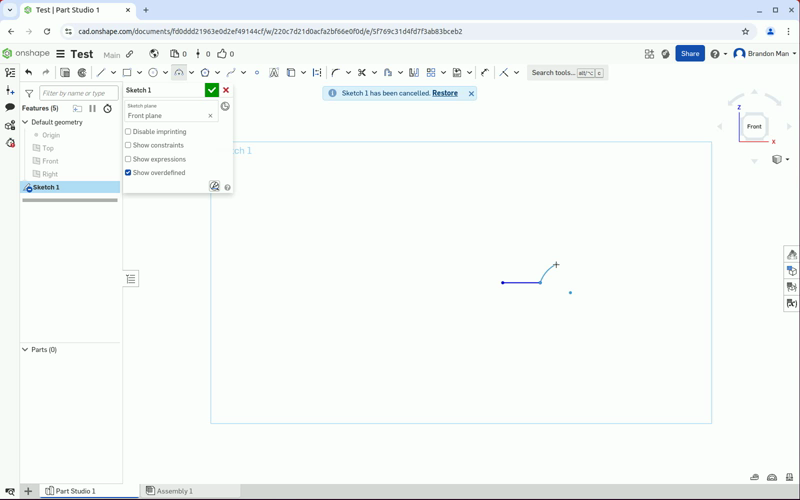
click(556, 264)
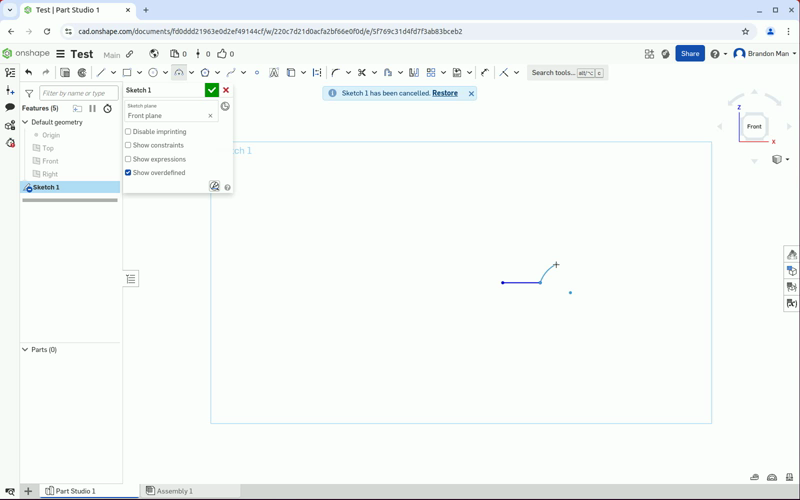
mouse_move(547, 273)
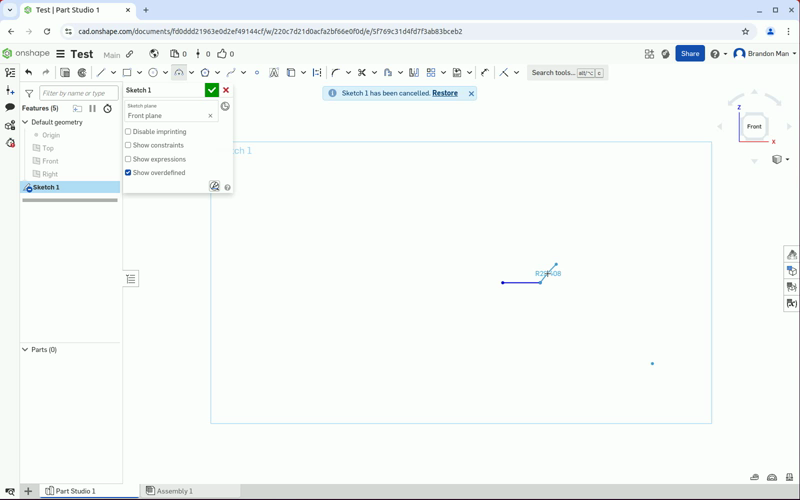
click(547, 273)
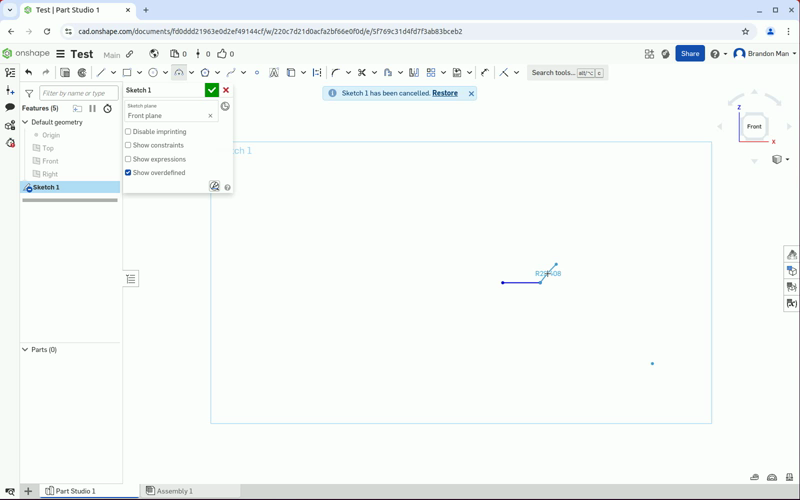
key_up(shift)
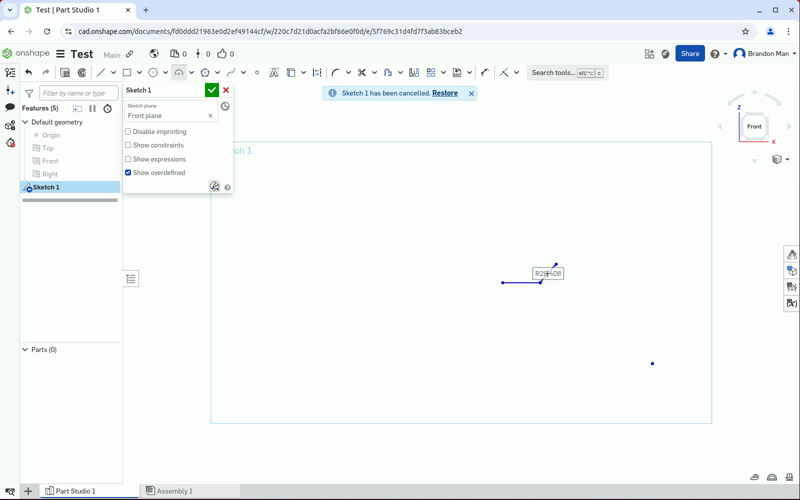
key(esc)
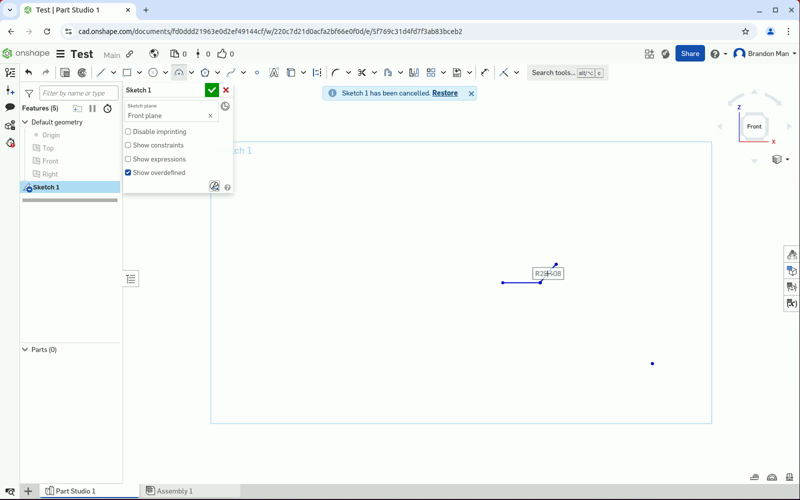
key(l)
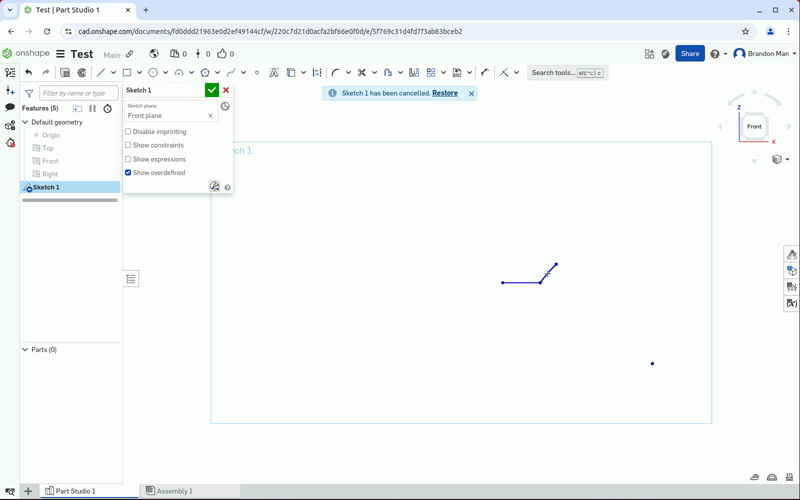
mouse_move(556, 264)
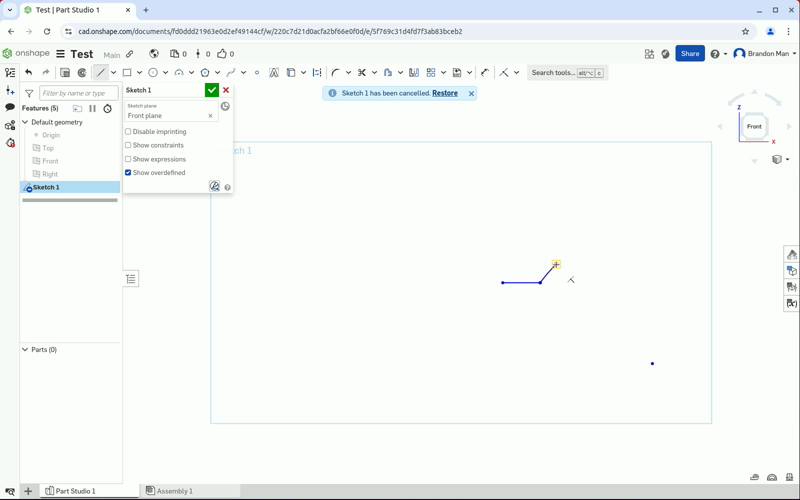
click(556, 264)
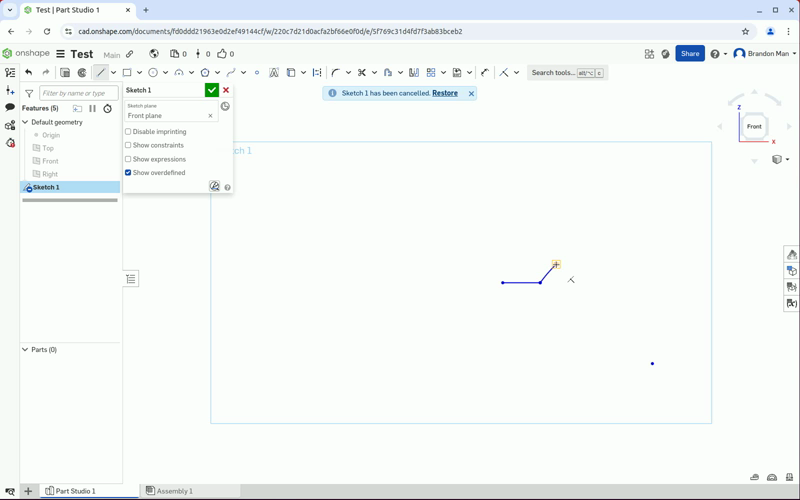
key_down(shift)
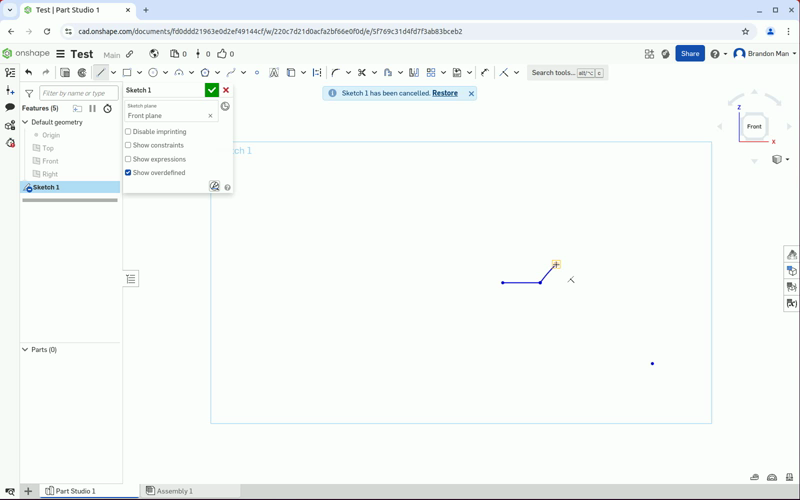
mouse_move(586, 264)
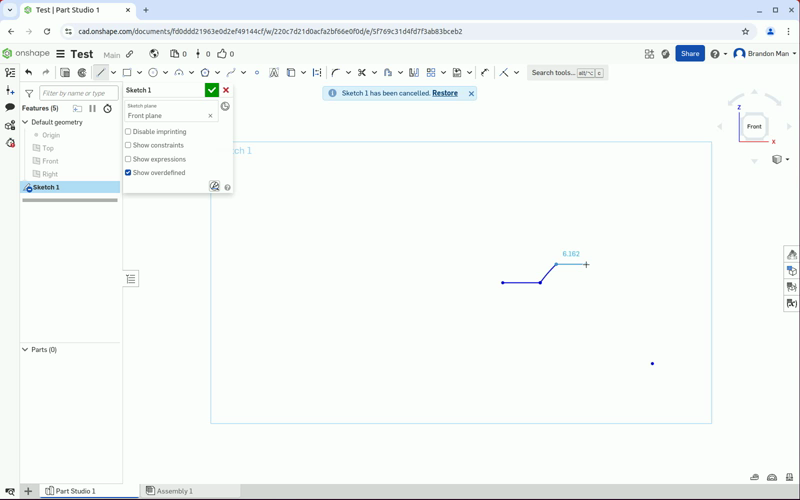
mouse_move(534, 242)
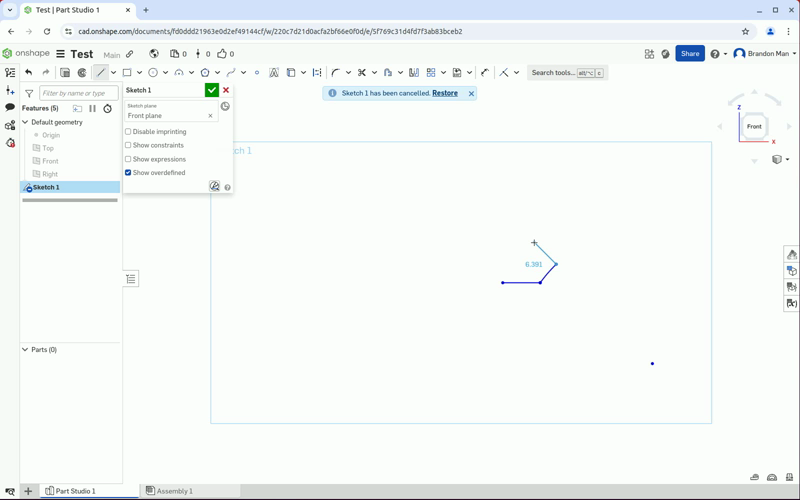
click(534, 242)
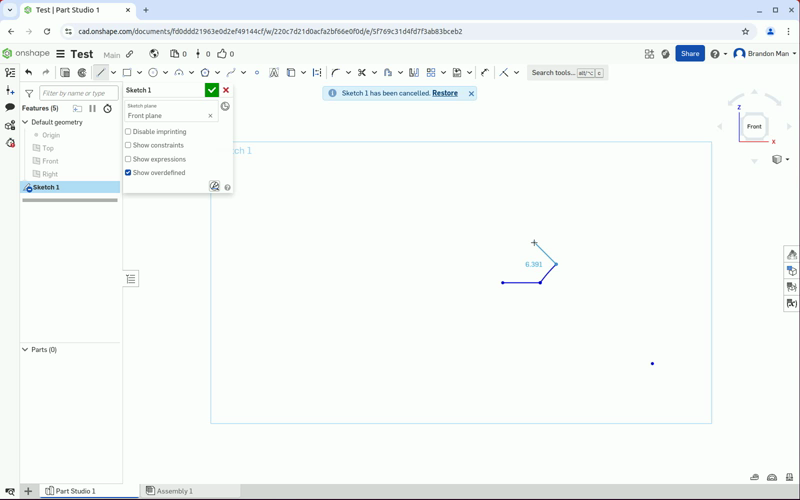
key_up(shift)
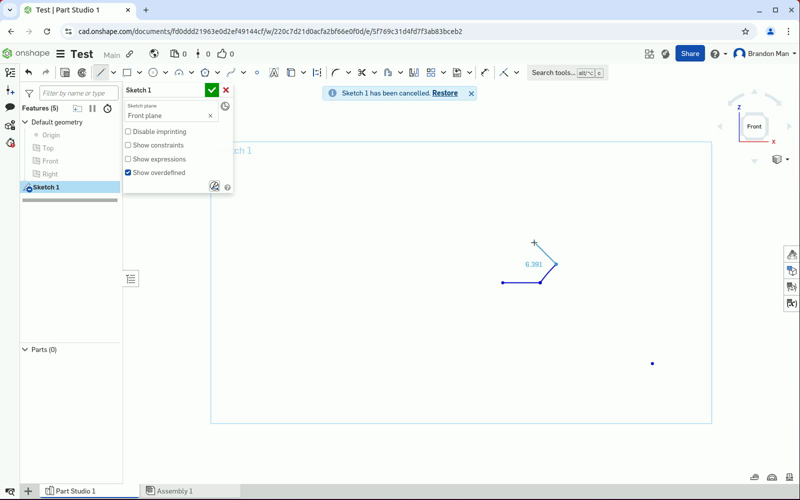
key(esc)
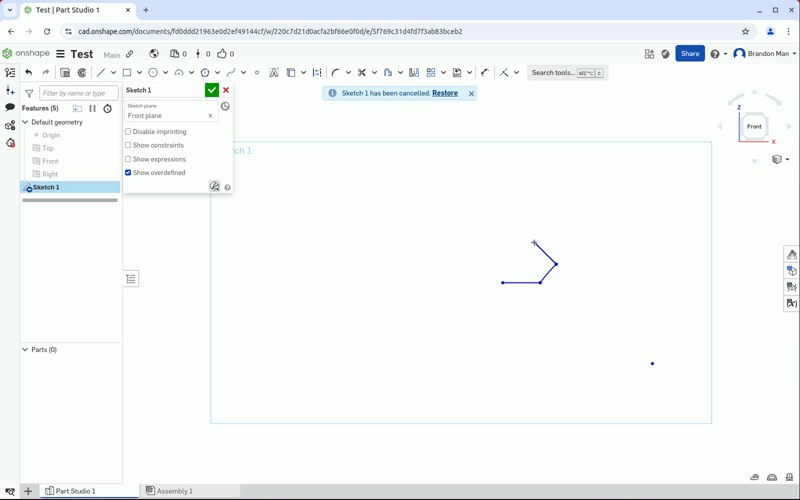
key(a)
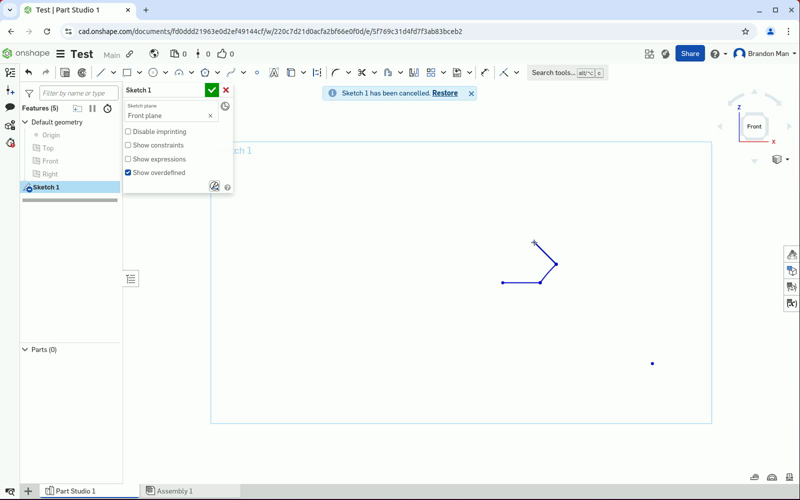
mouse_move(534, 242)
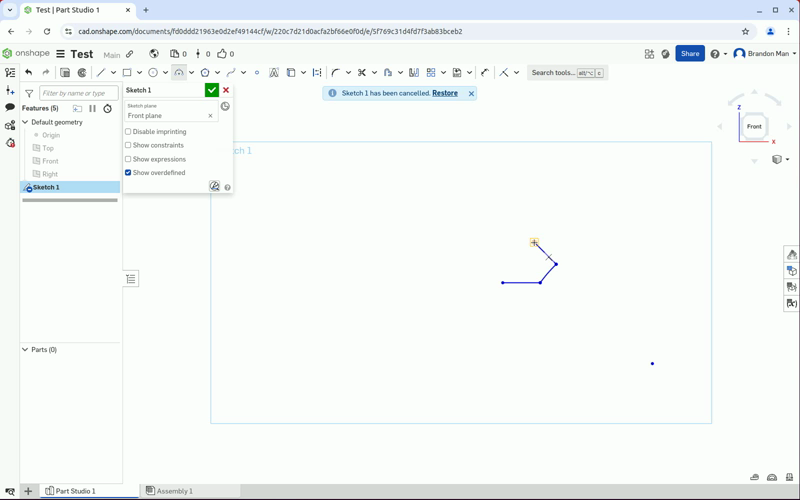
click(534, 242)
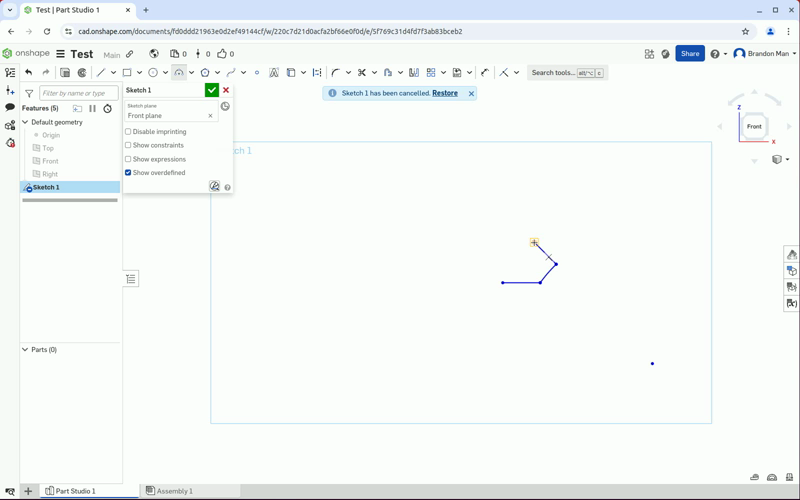
mouse_move(502, 282)
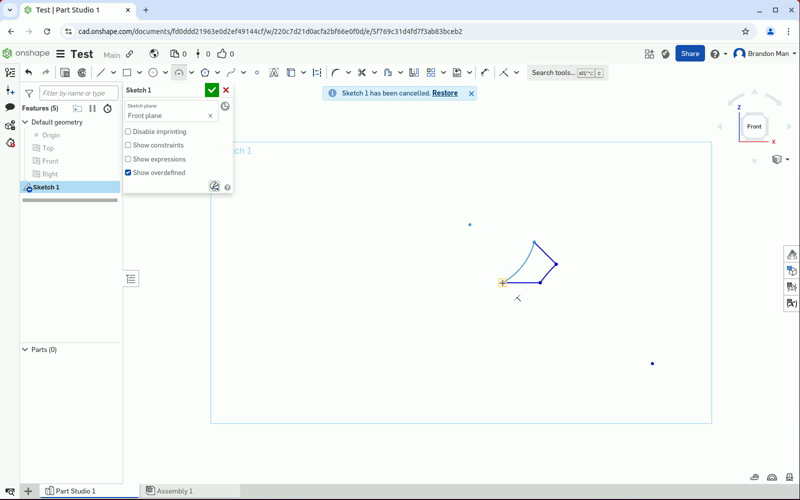
click(502, 282)
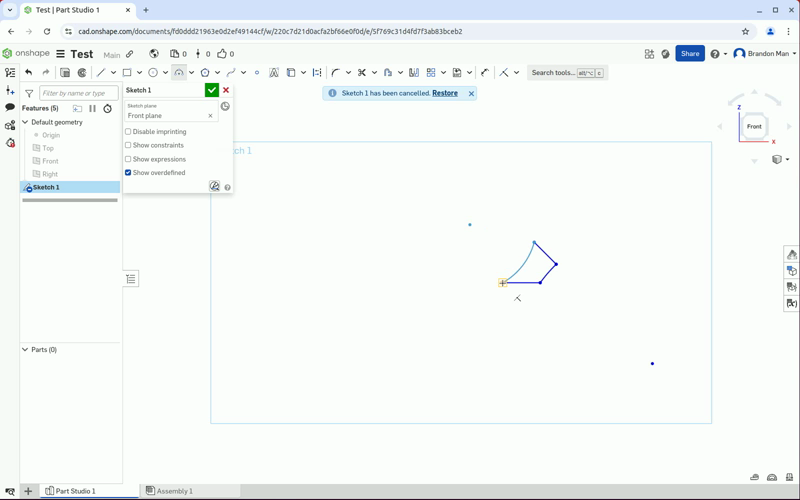
key_down(shift)
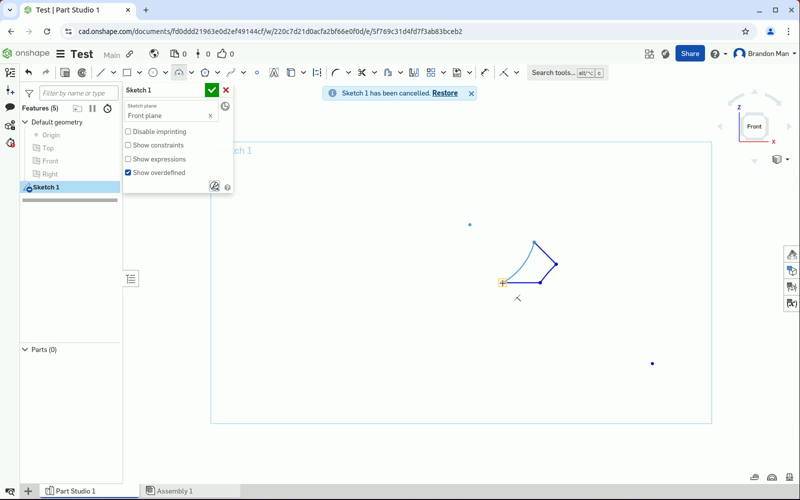
mouse_move(517, 261)
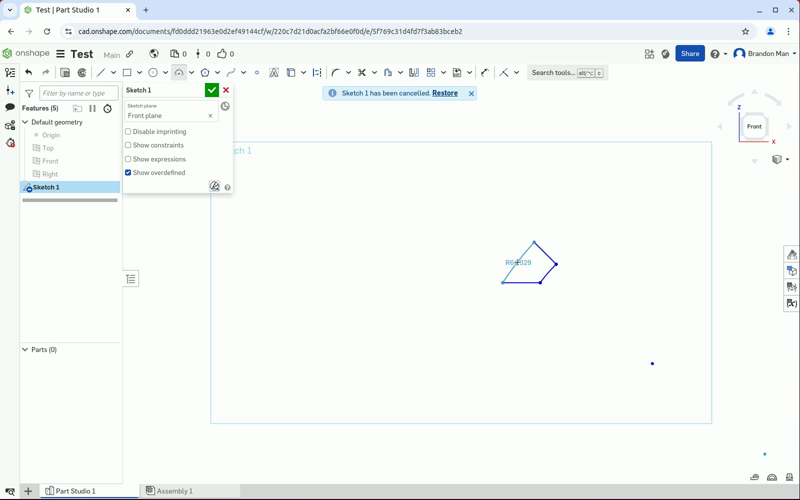
click(517, 261)
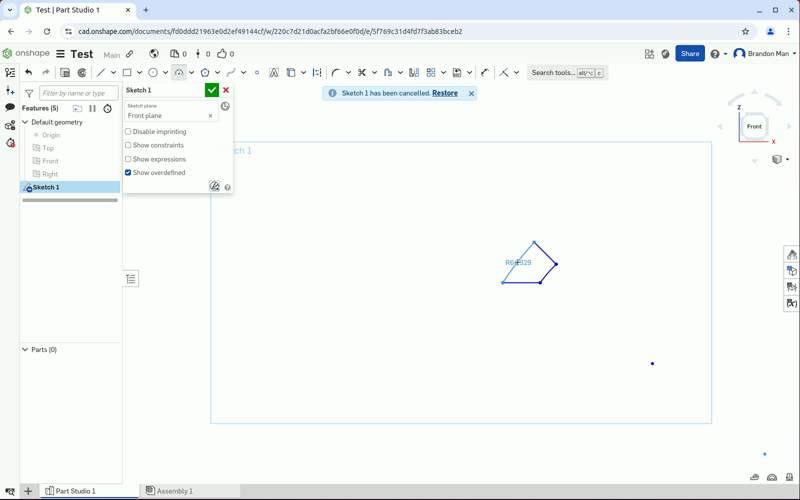
key_up(shift)
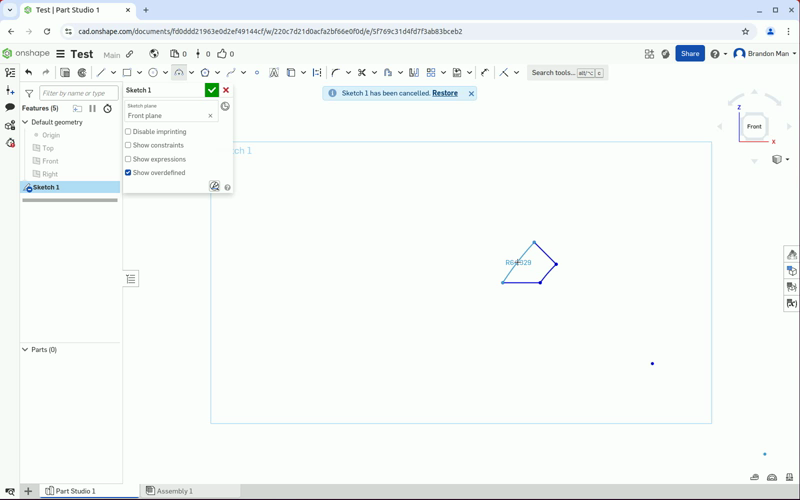
key(esc)
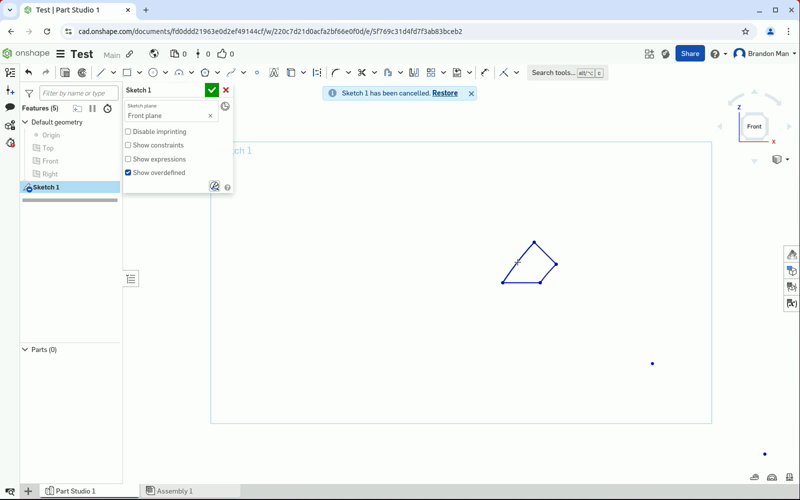
mouse_move(529, 276)
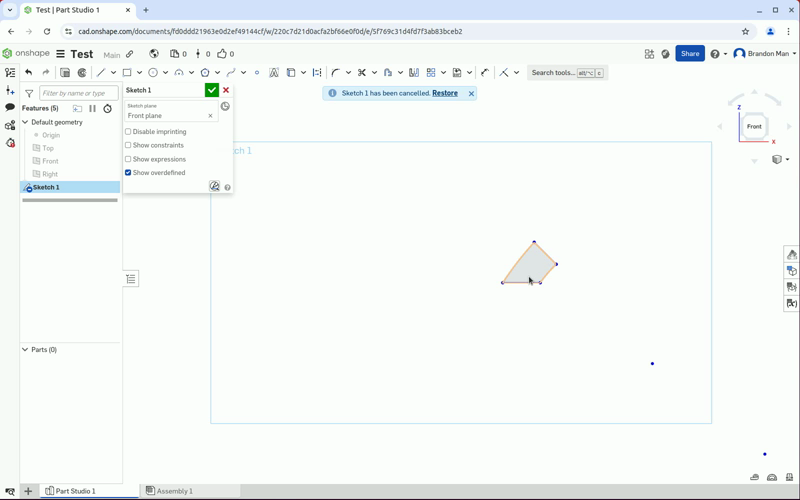
scroll(6)
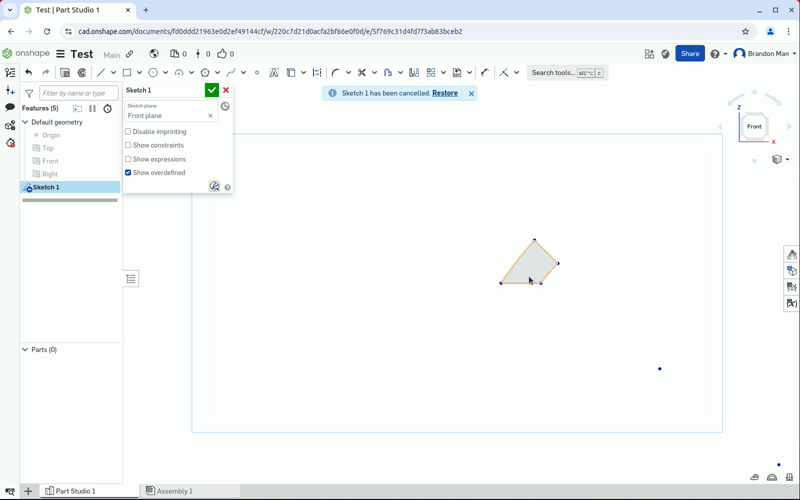
scroll(6)
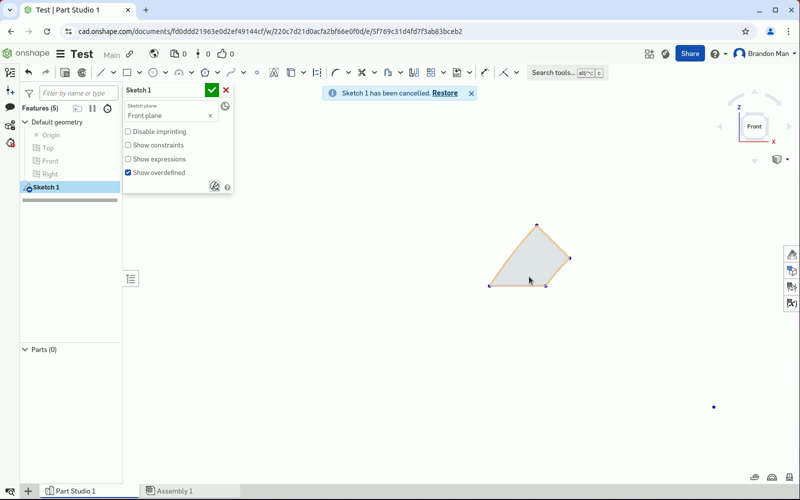
scroll(6)
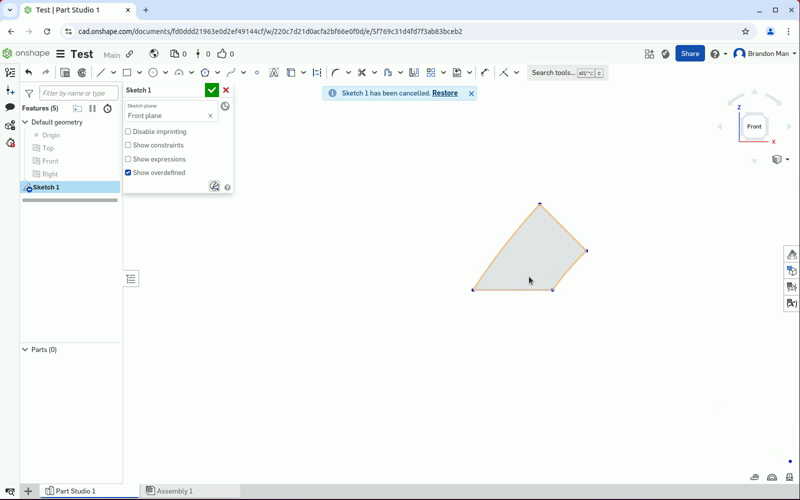
scroll(6)
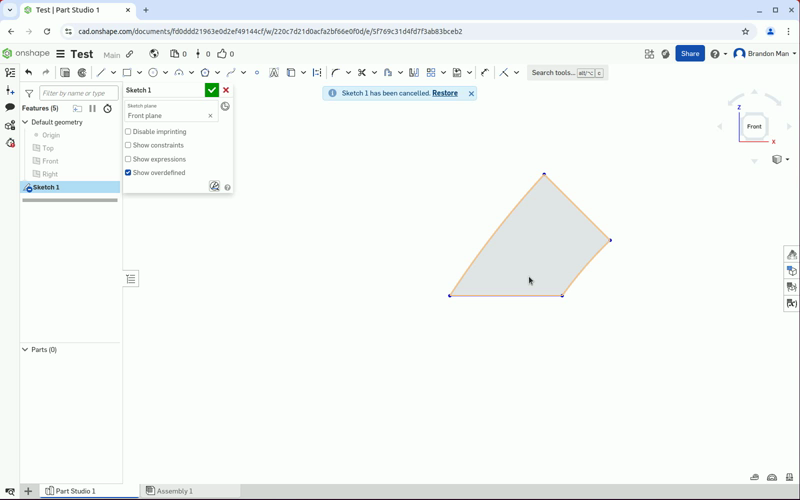
scroll(6)
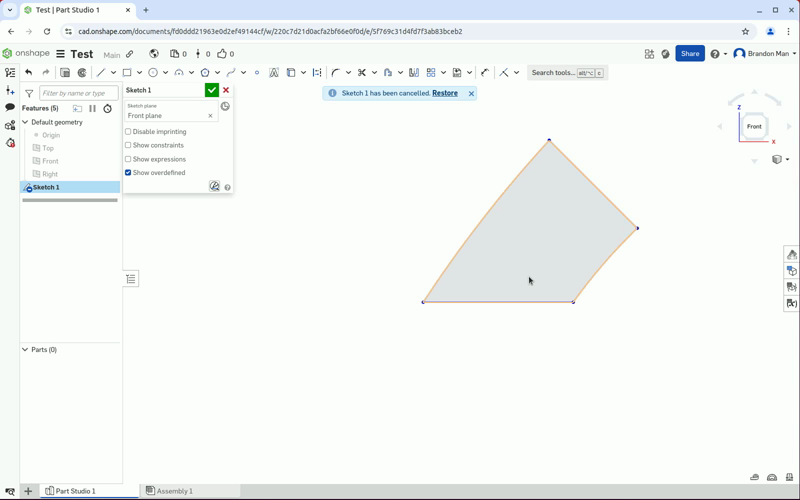
scroll(6)
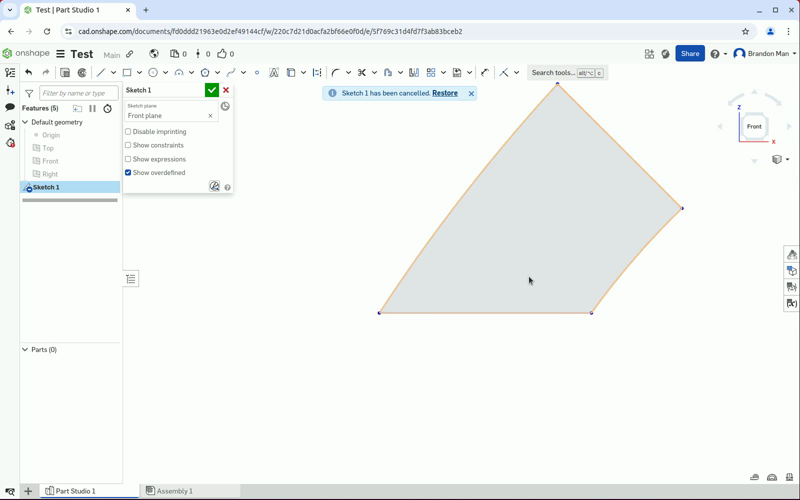
scroll(6)
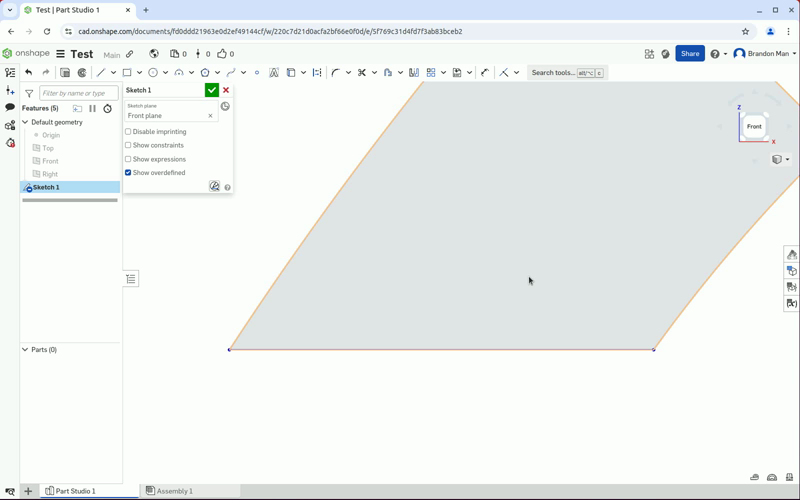
click(529, 276)
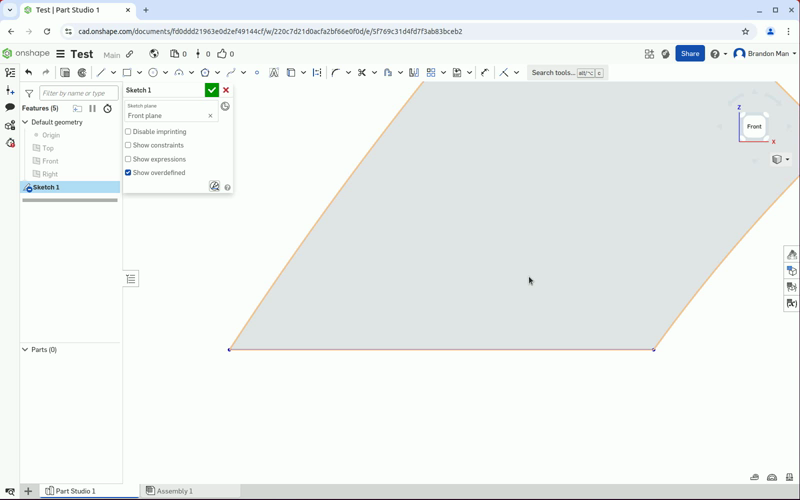
scroll(-6)
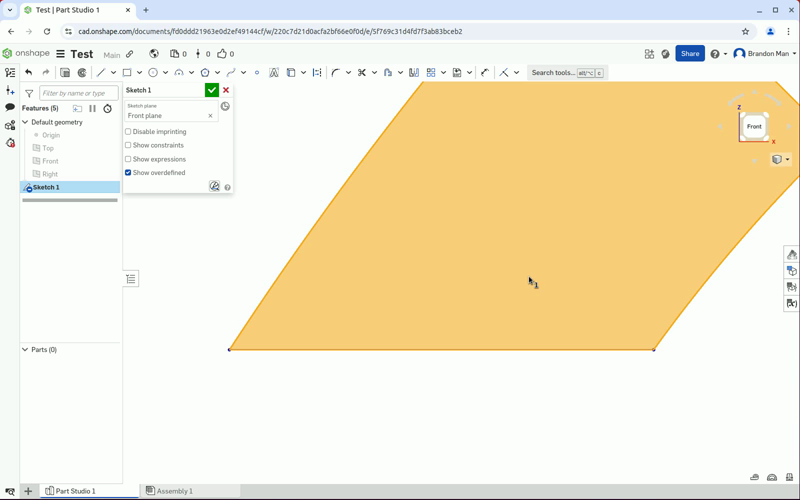
scroll(-6)
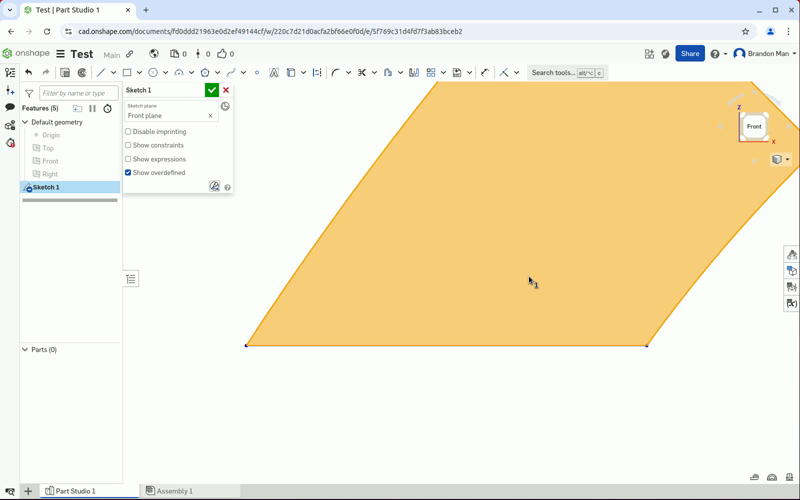
scroll(-6)
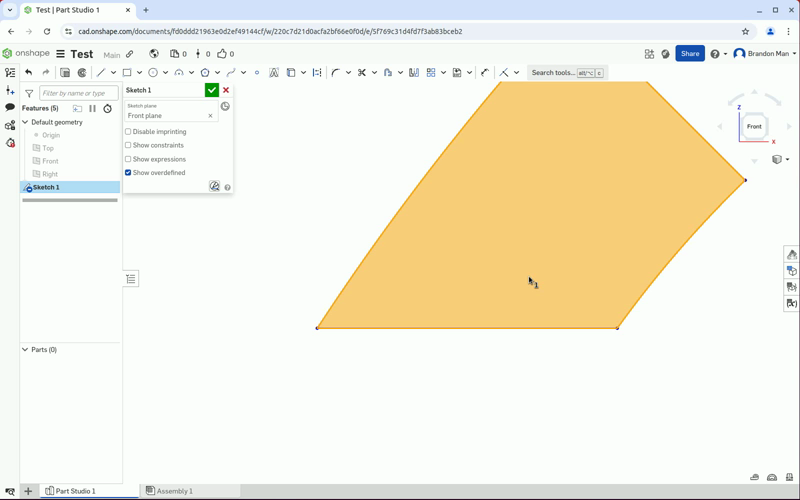
scroll(-6)
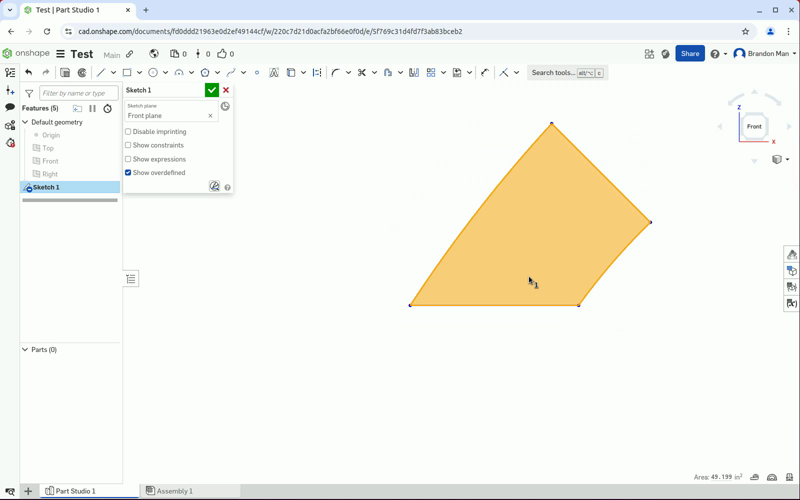
scroll(-6)
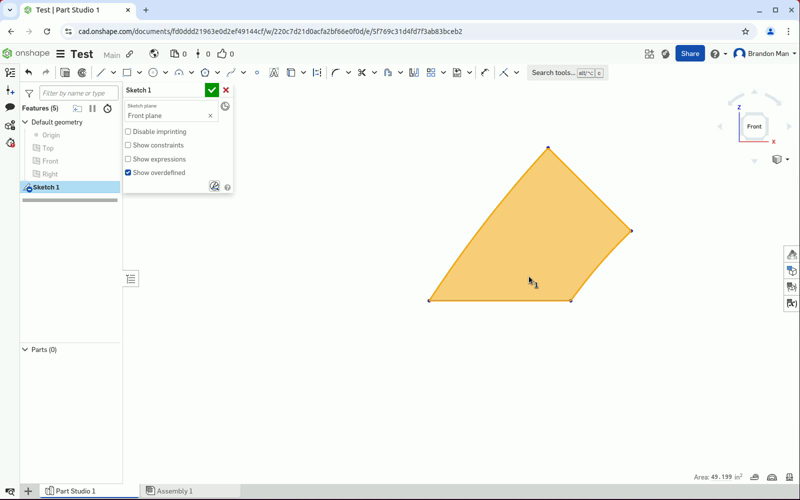
scroll(-6)
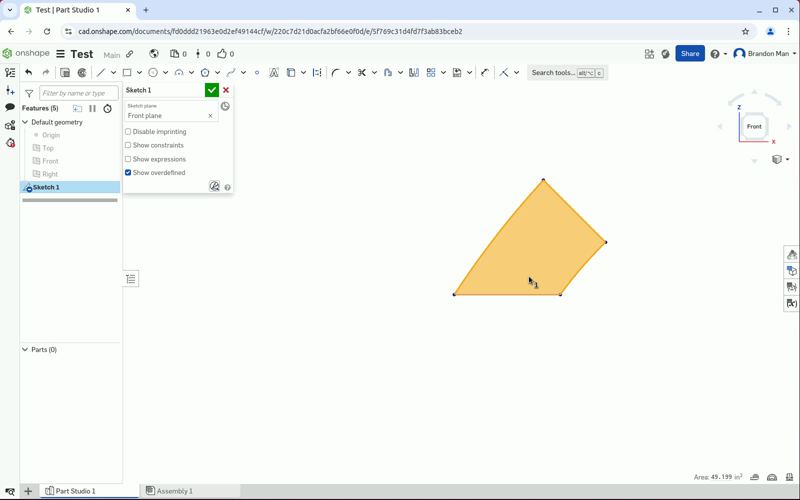
scroll(-6)
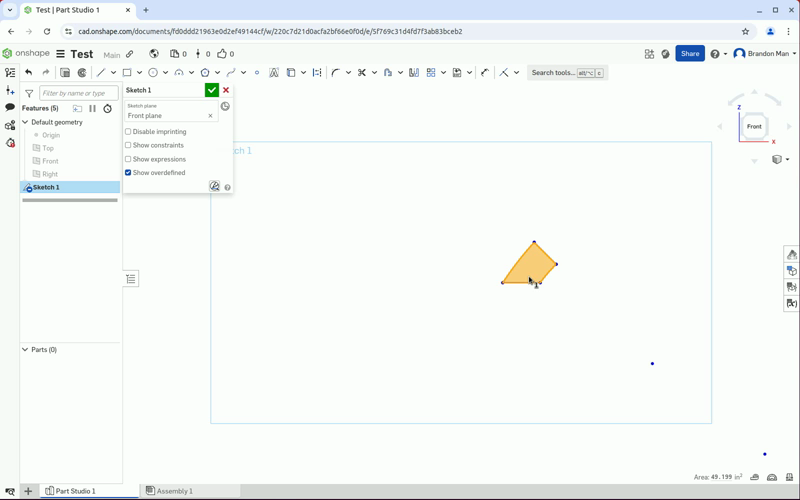
mouse_move(73, 352)
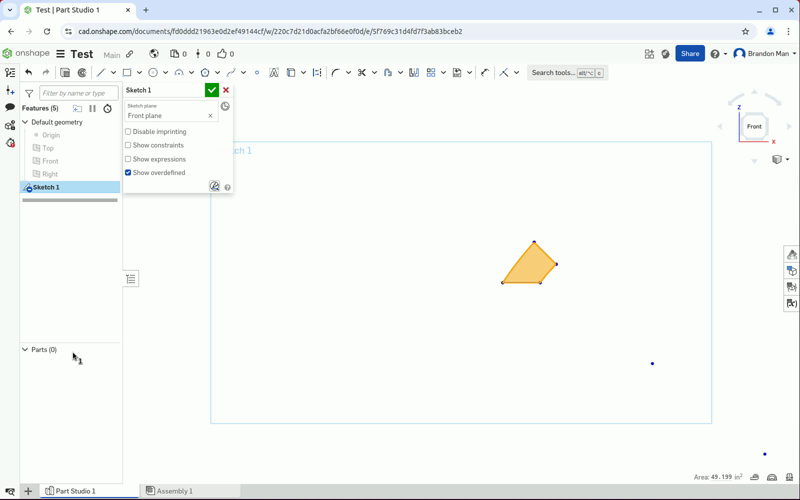
key(shift+y)
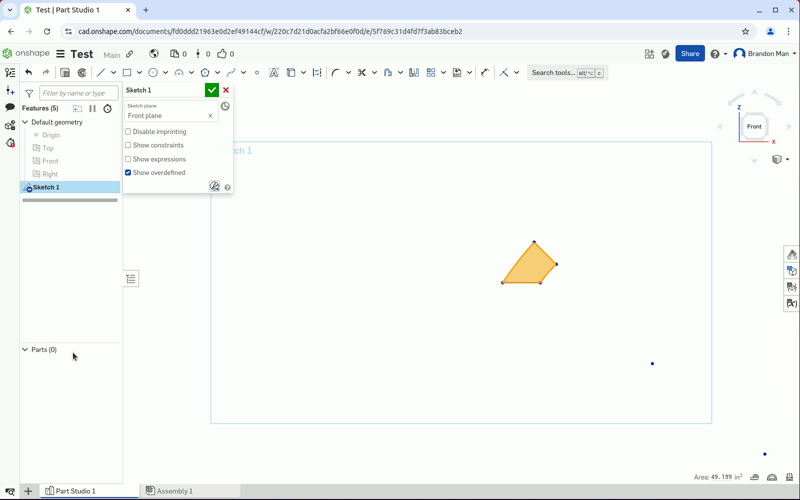
key(shift+e)
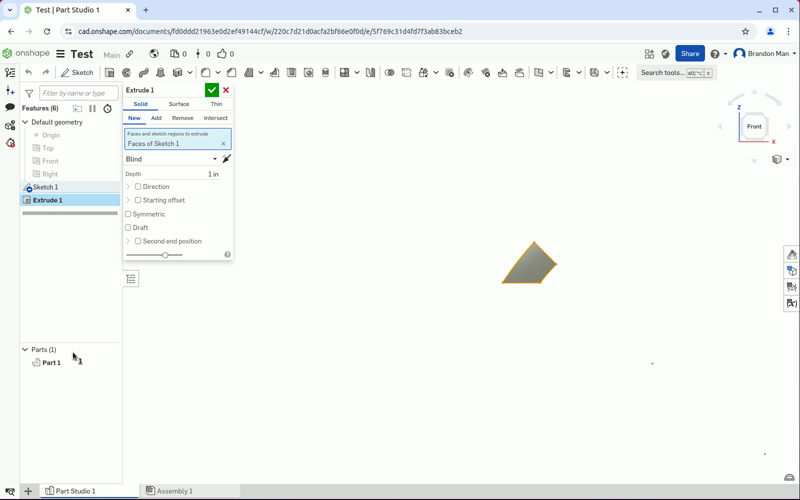
mouse_move(143, 106)
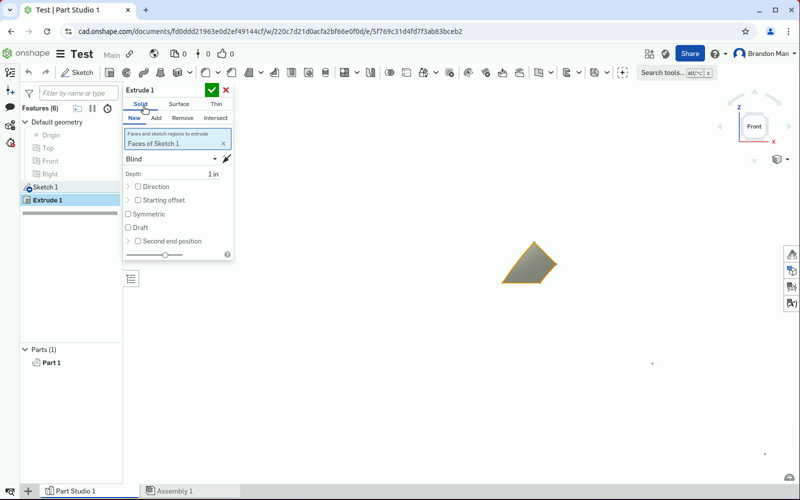
click(143, 106)
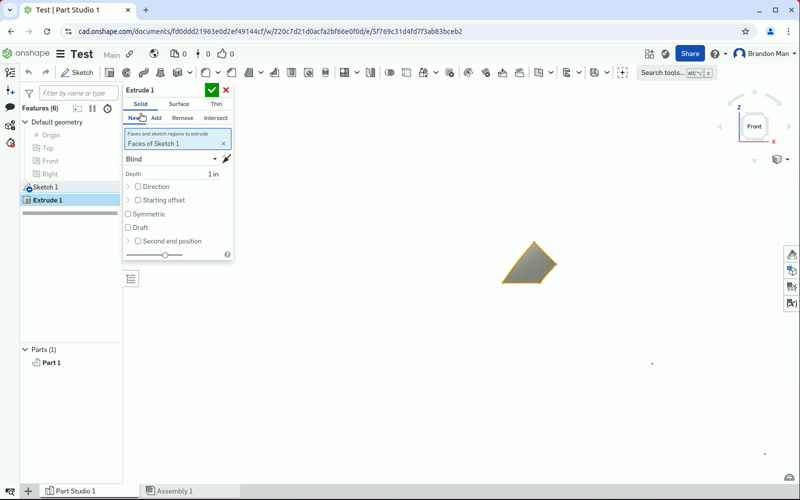
mouse_move(137, 120)
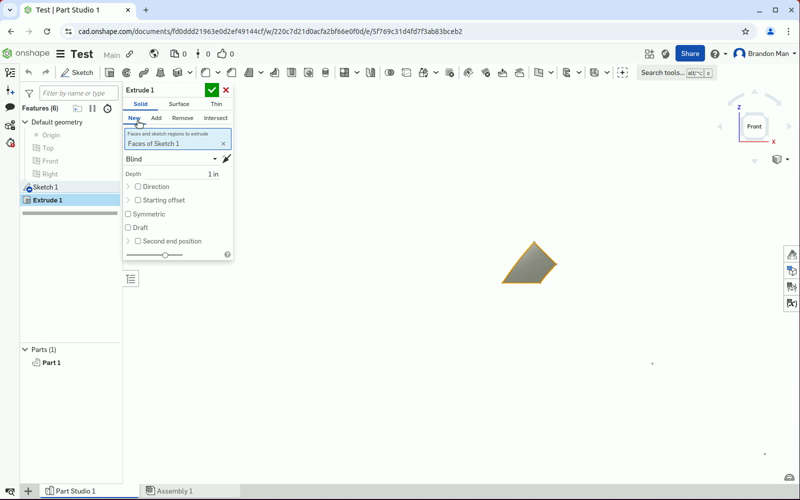
click(137, 120)
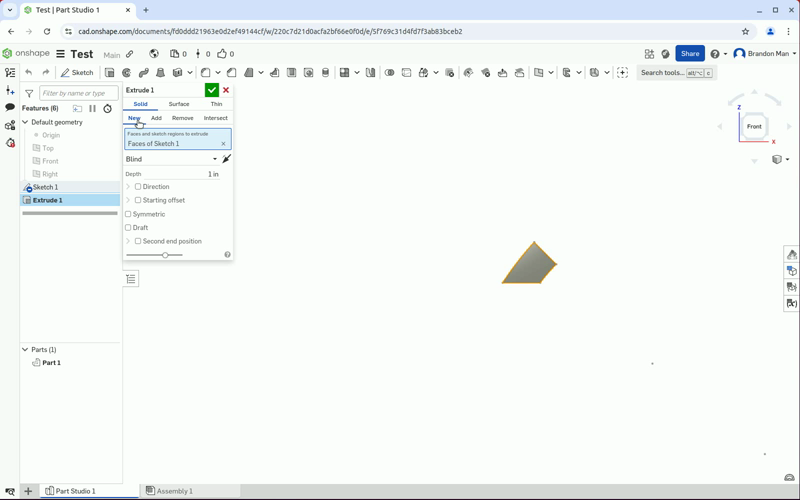
key(tab, 4)
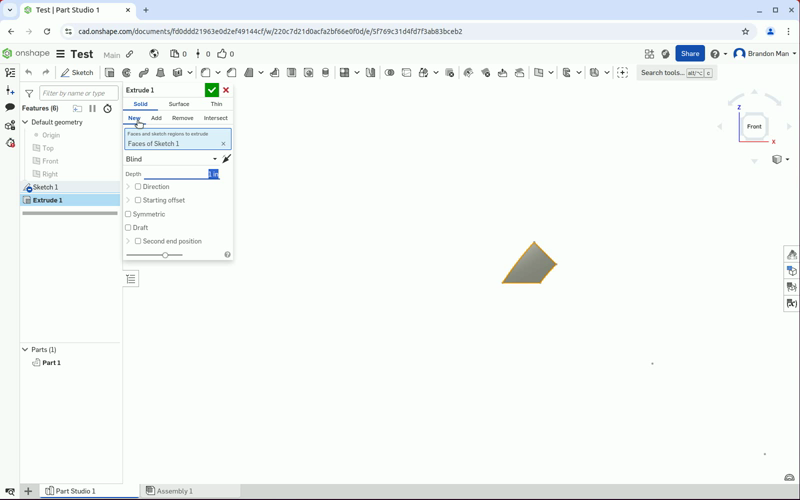
text(-2.407)
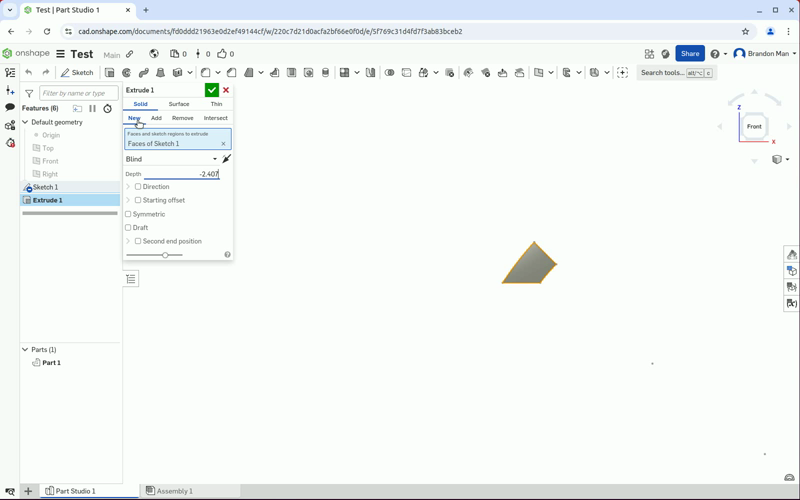
key(enter)
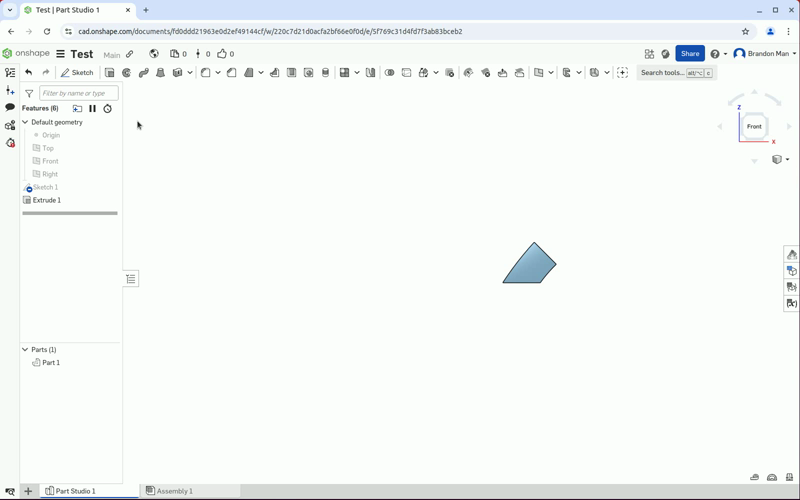
key(shift+h)
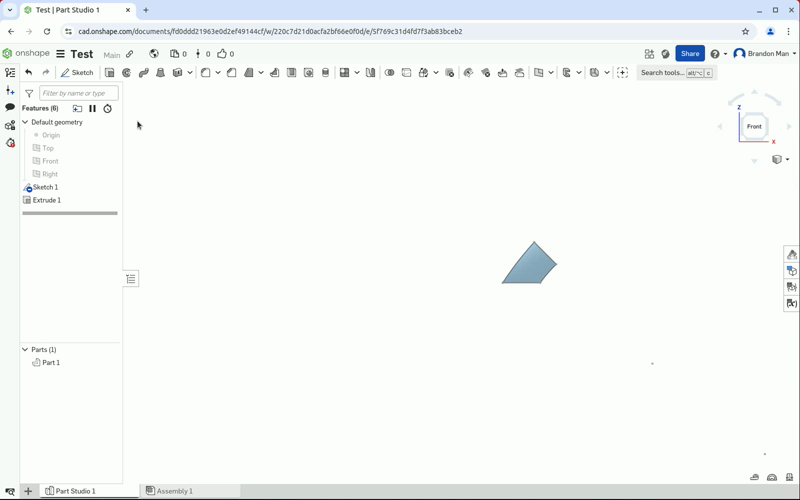
key(shift+h)
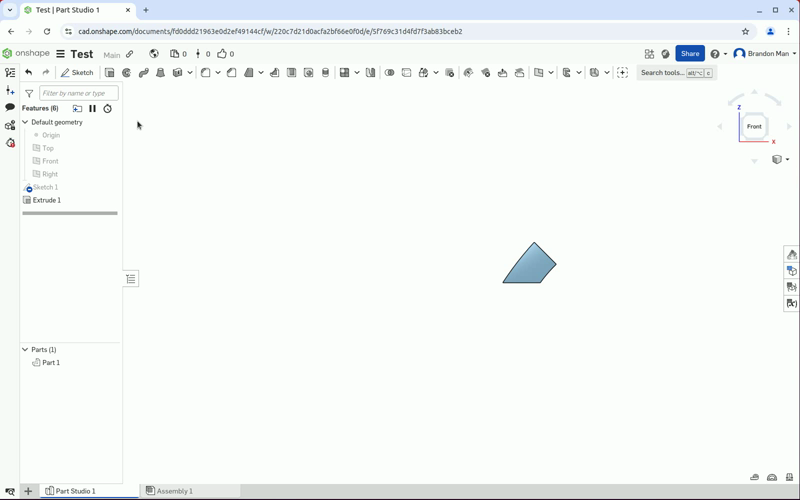
mouse_move(73, 189)
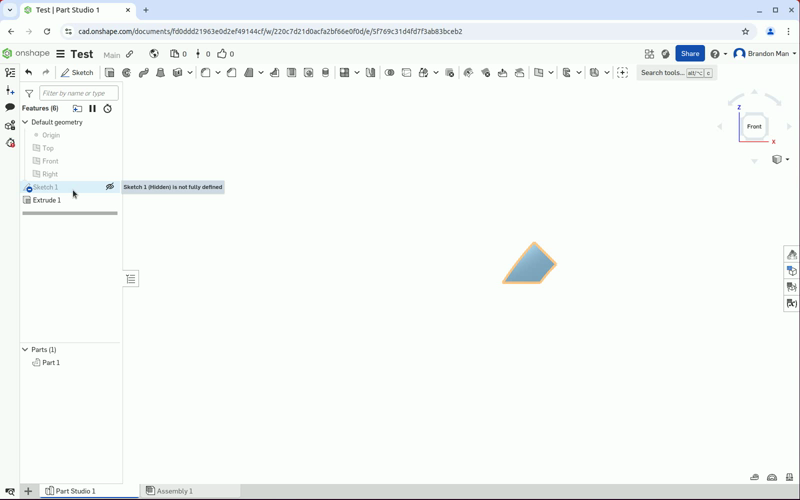
click(73, 189)
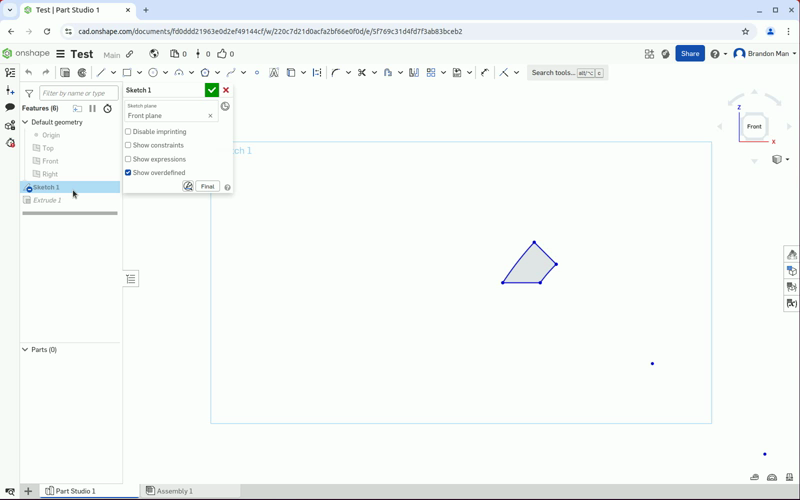
mouse_move(229, 92)
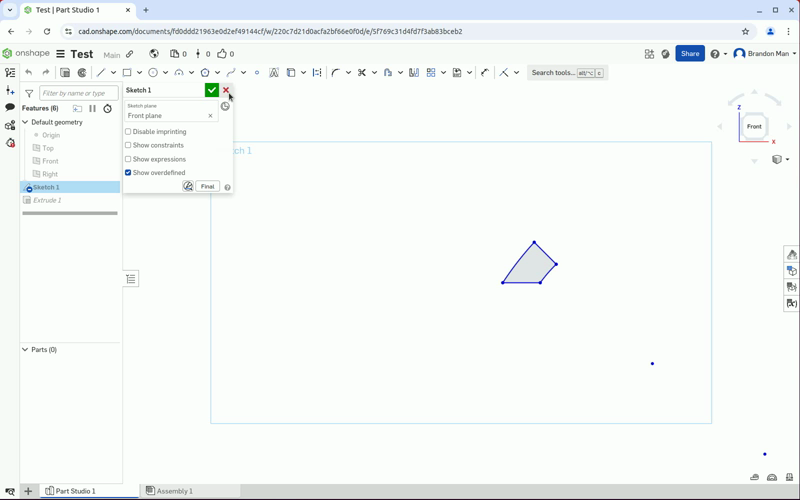
click(229, 92)
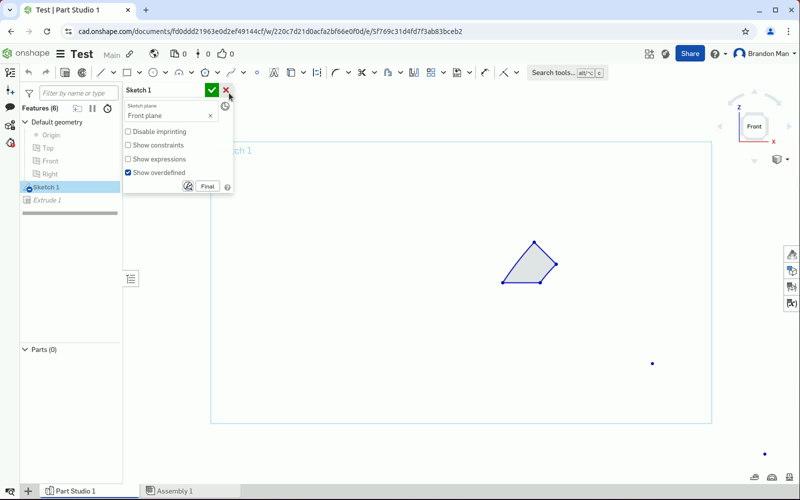
key(shift+s)
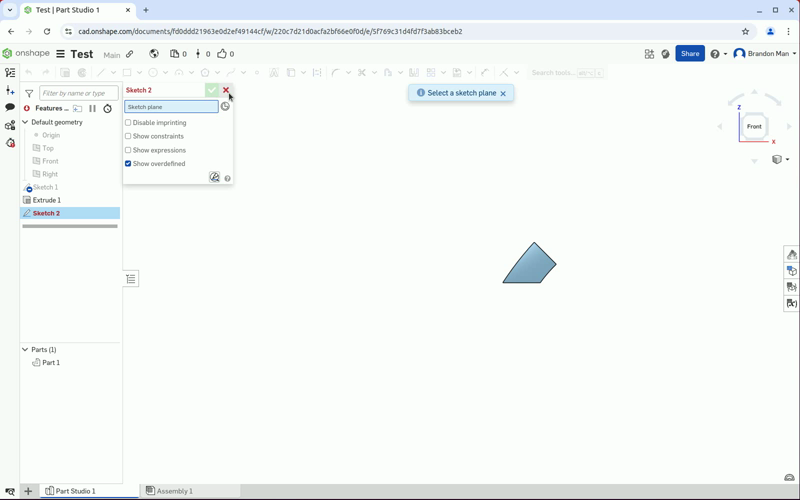
mouse_move(73, 163)
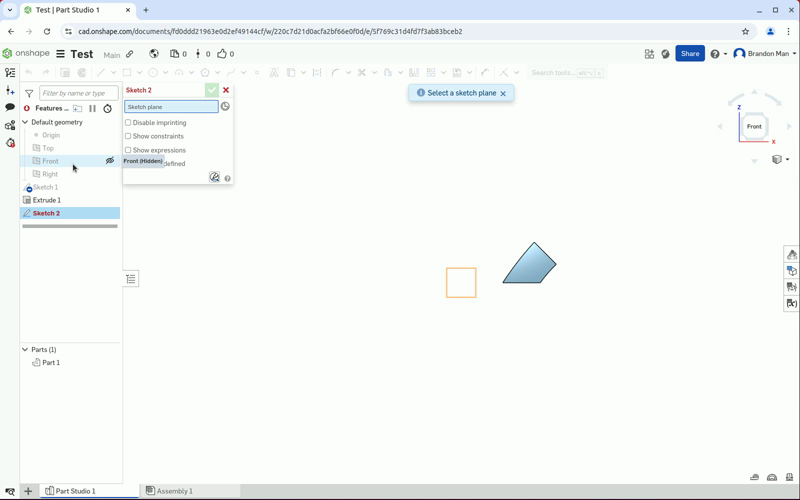
click(73, 163)
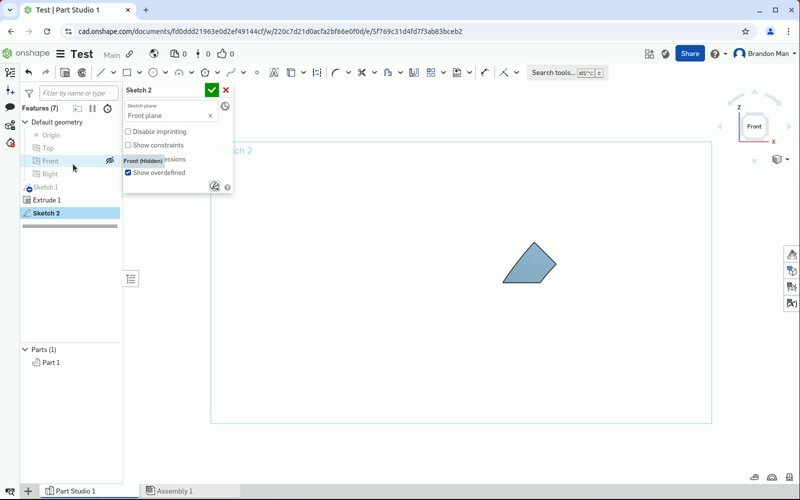
mouse_move(73, 352)
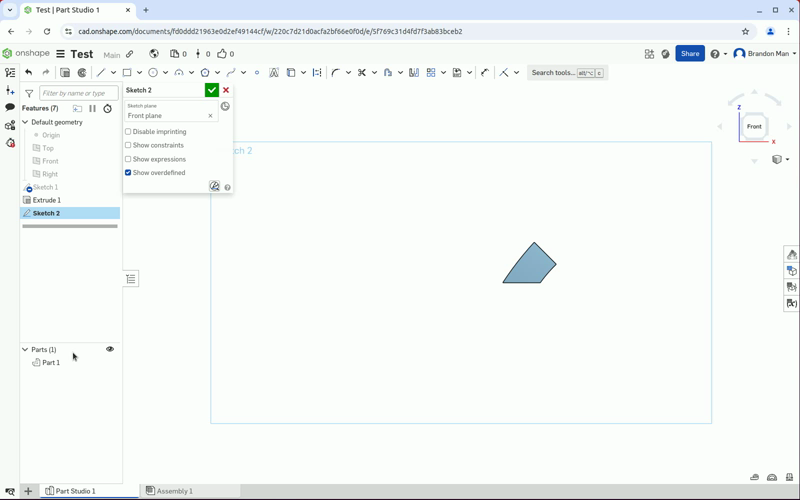
key(y)
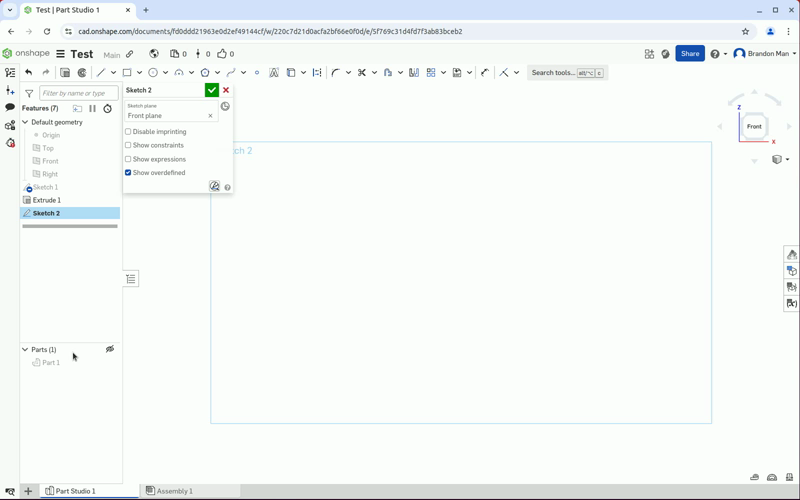
key(l)
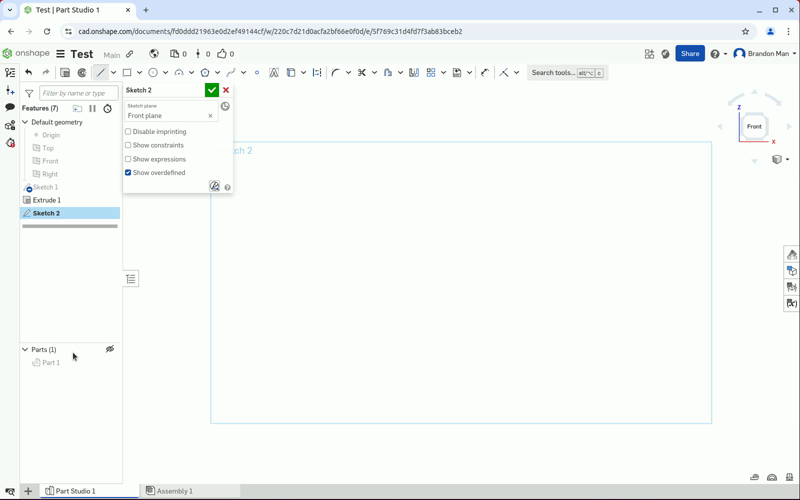
key_down(shift)
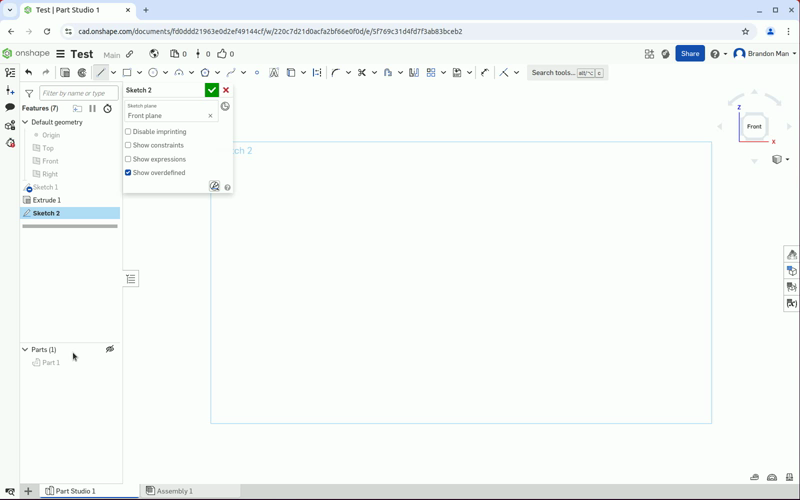
mouse_move(533, 243)
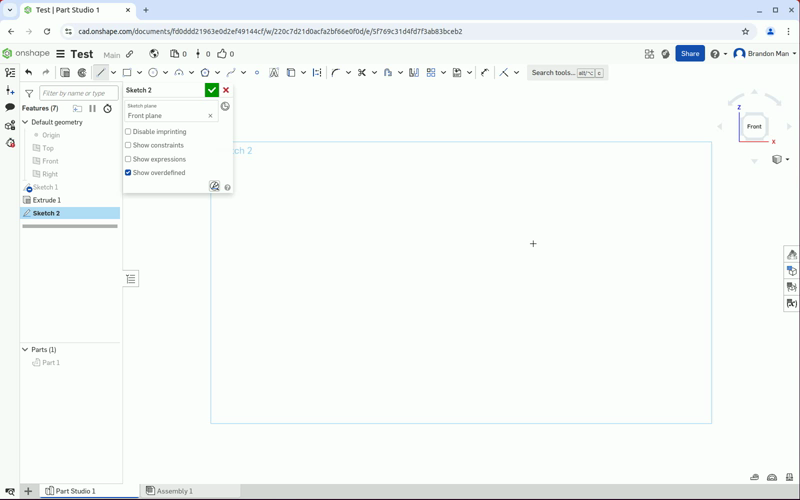
click(533, 243)
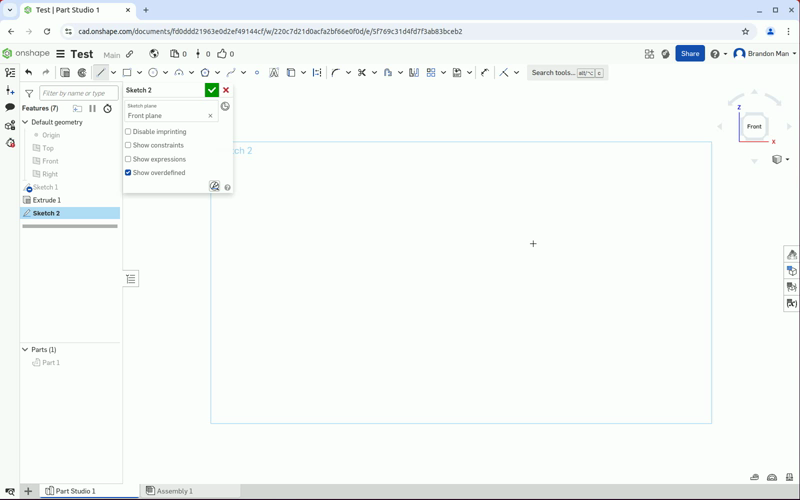
key_up(shift)
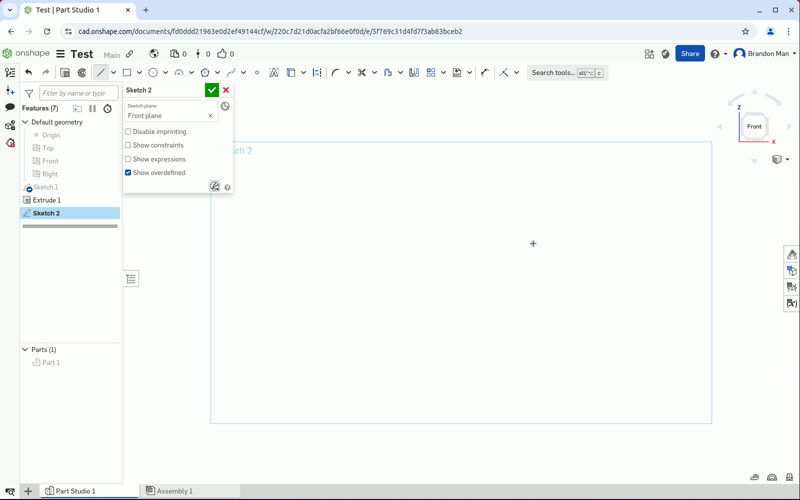
key_down(shift)
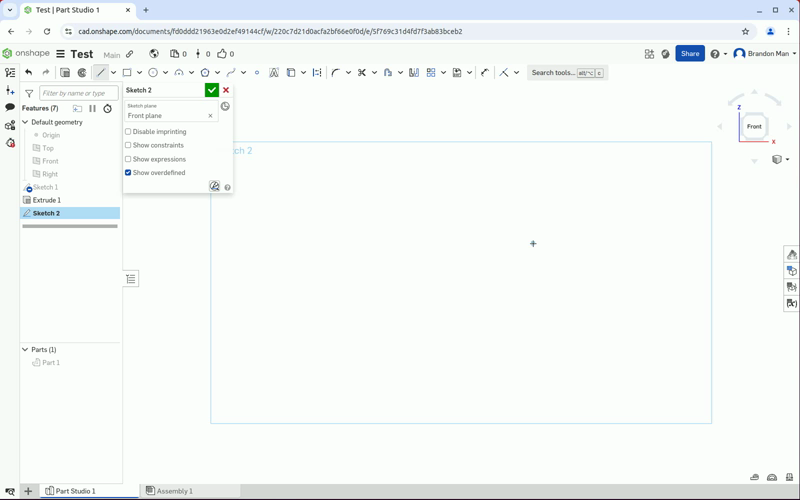
mouse_move(563, 243)
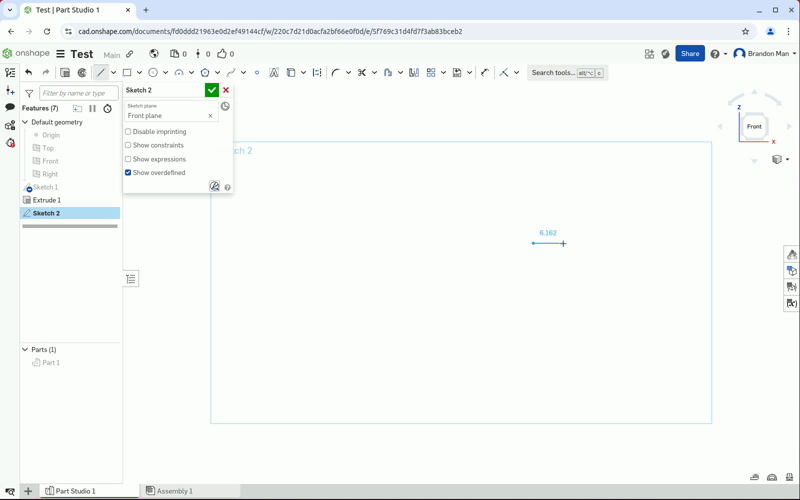
mouse_move(555, 265)
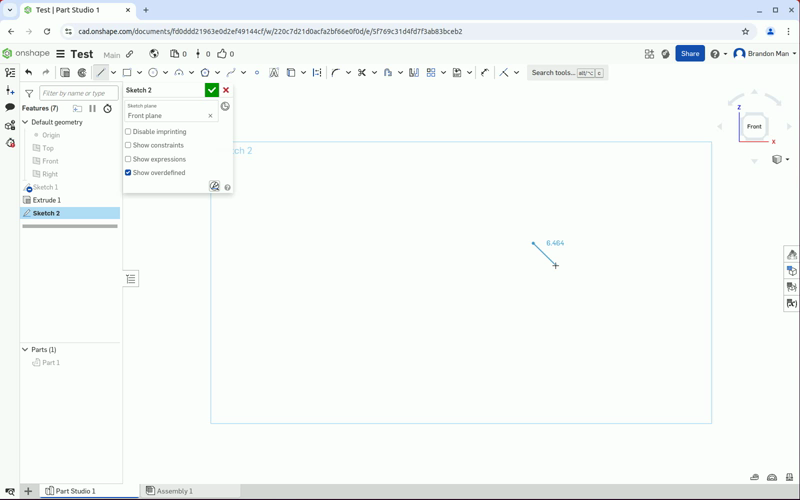
click(555, 265)
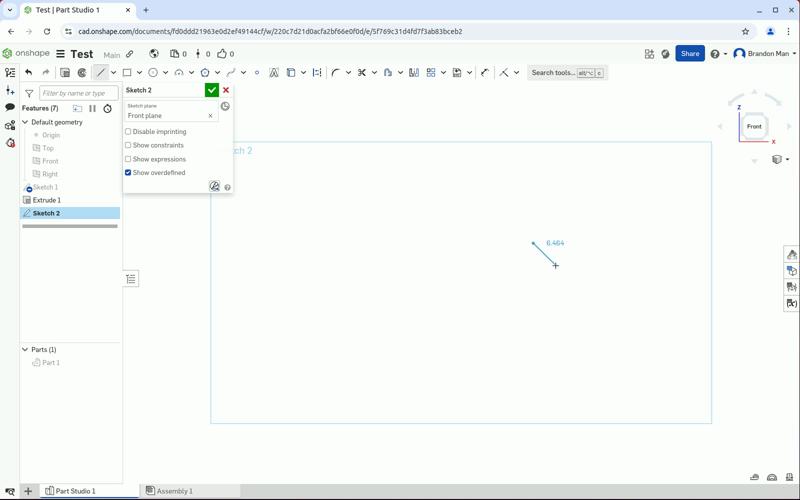
key_up(shift)
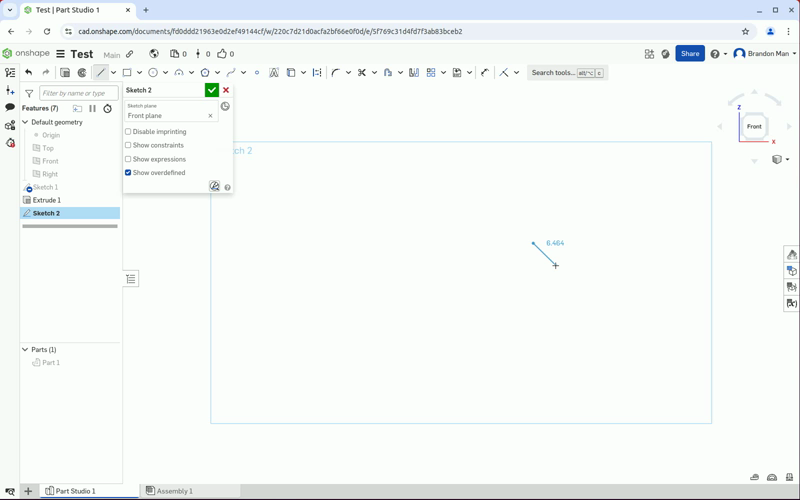
key(esc)
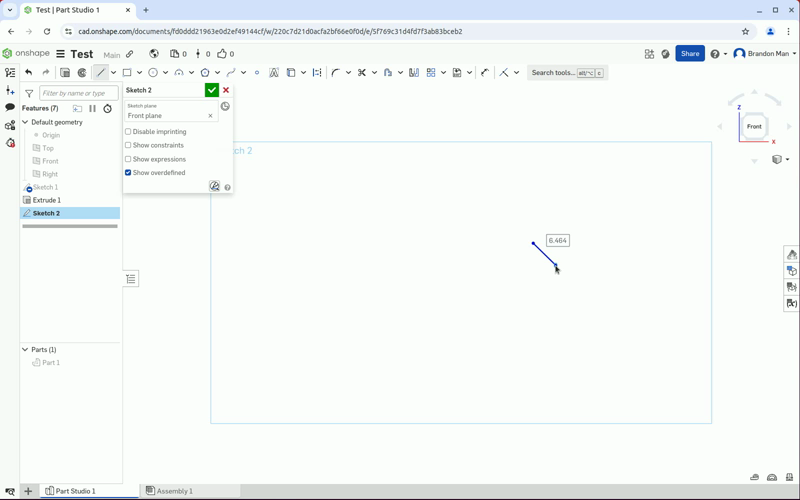
key(a)
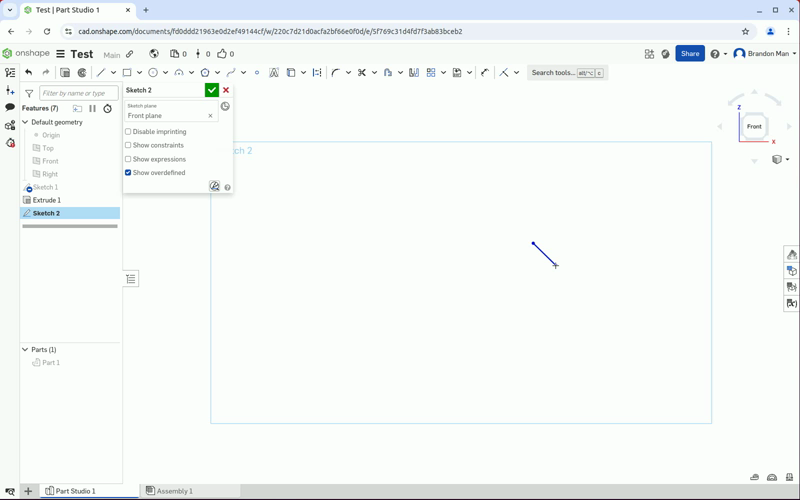
mouse_move(555, 265)
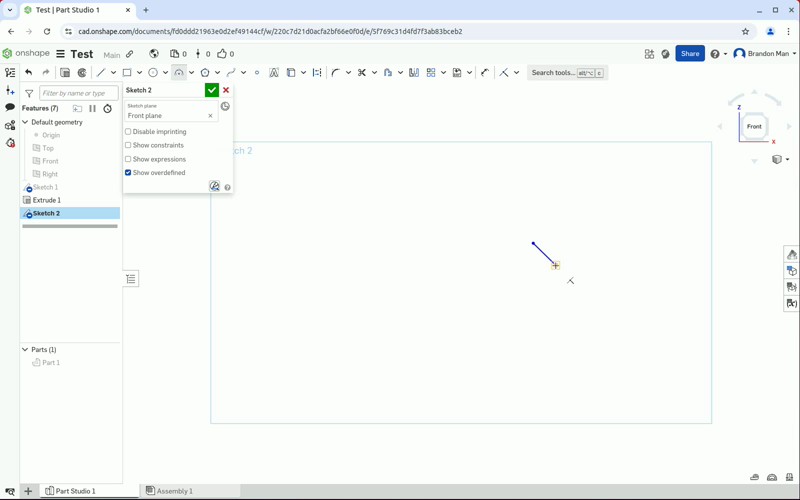
click(555, 265)
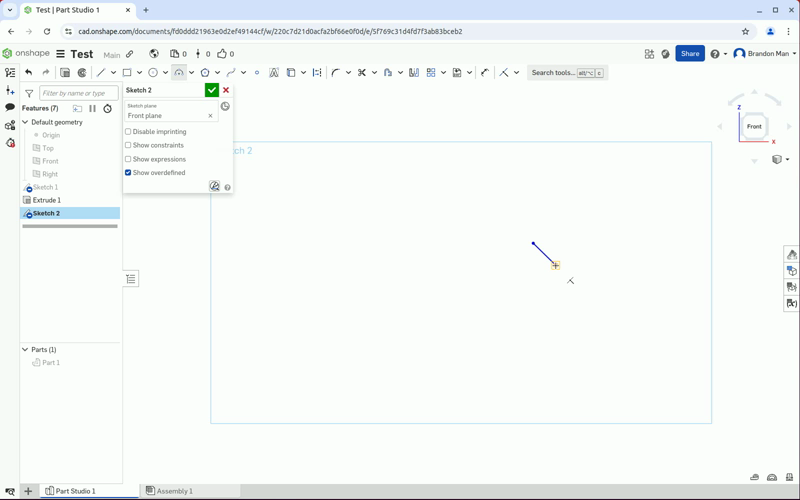
key_down(shift)
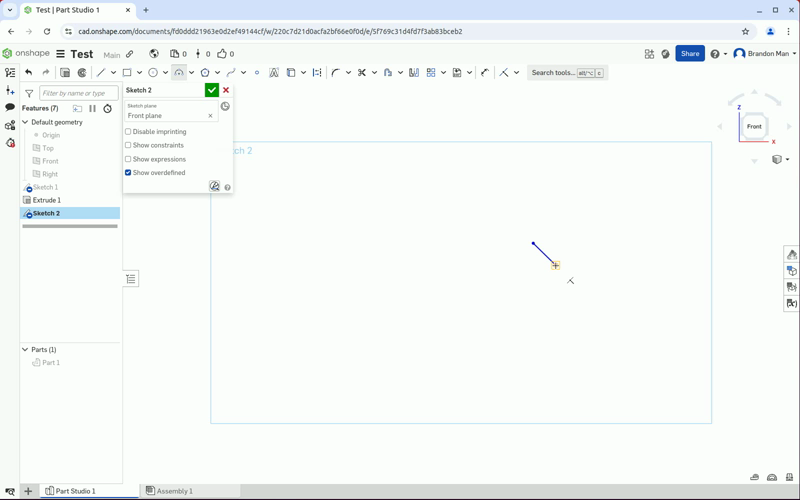
mouse_move(573, 248)
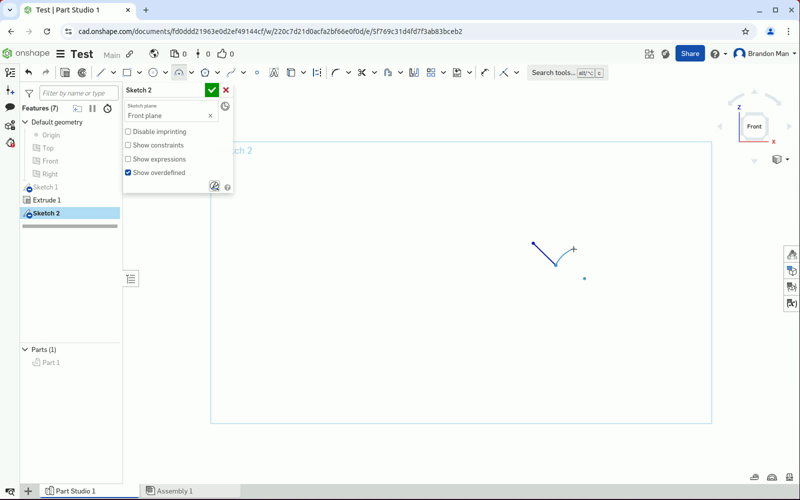
click(573, 248)
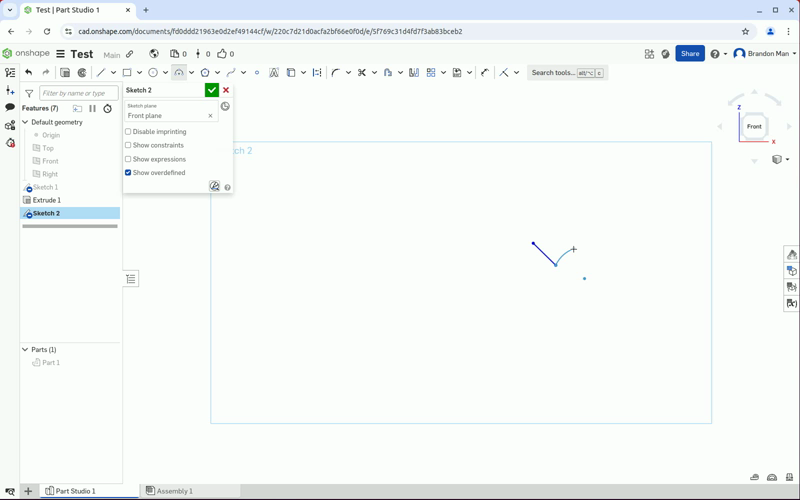
mouse_move(564, 256)
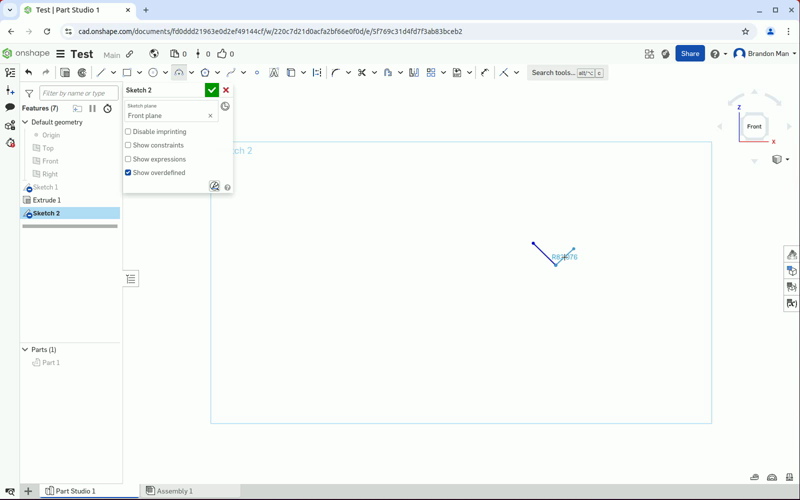
click(564, 256)
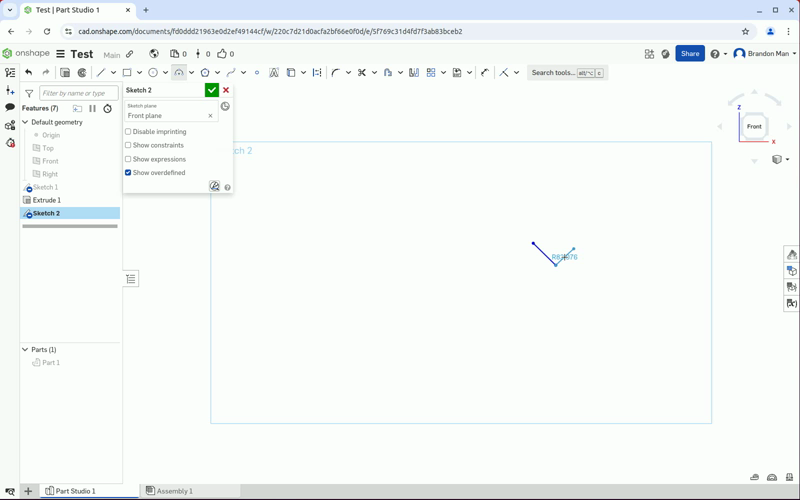
key_up(shift)
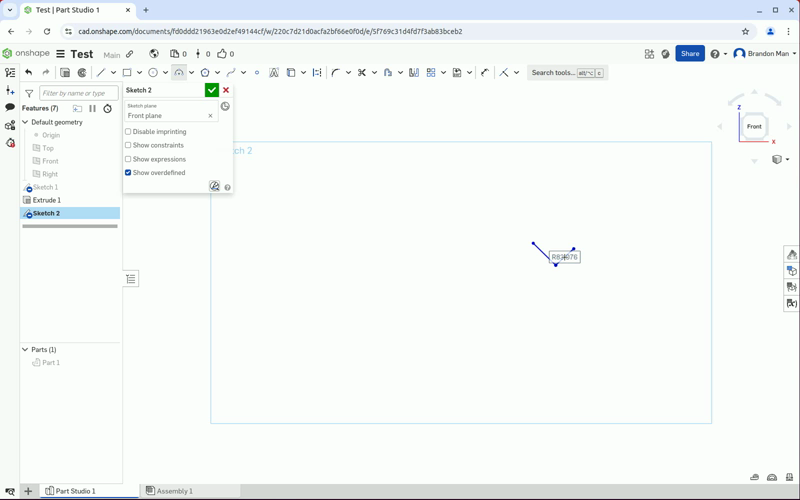
key(esc)
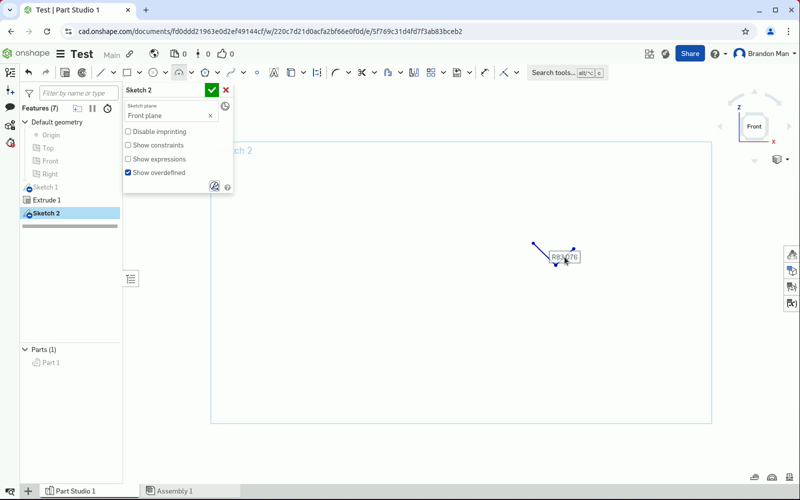
key(l)
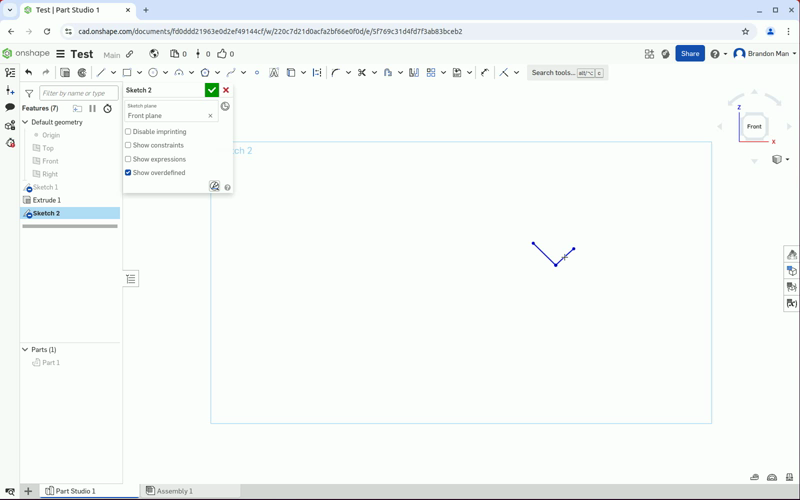
mouse_move(573, 248)
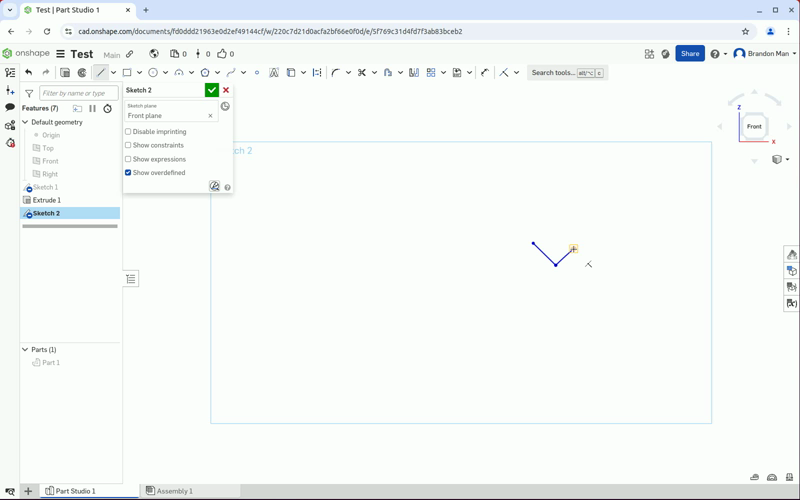
click(573, 248)
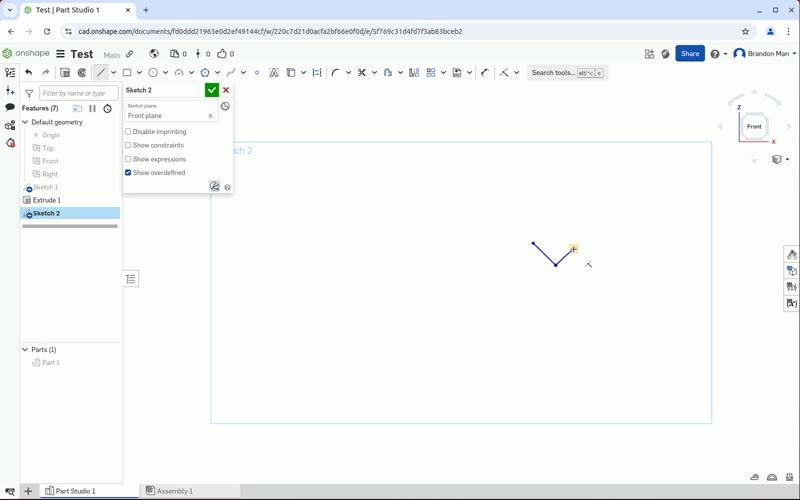
key_down(shift)
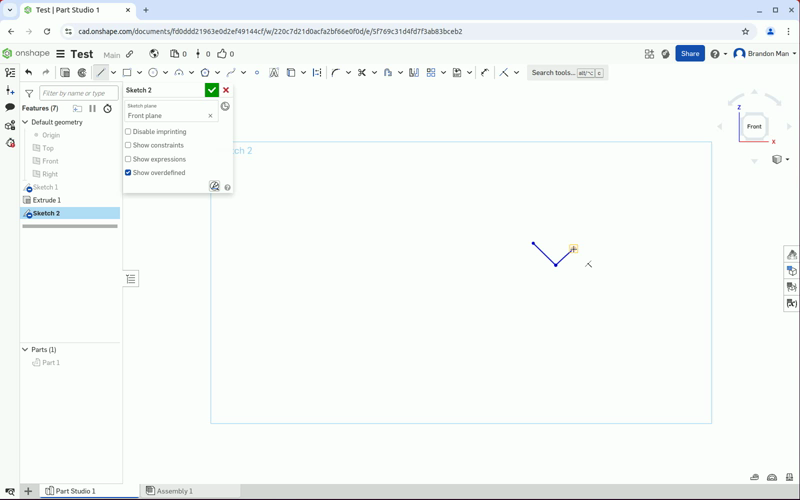
mouse_move(589, 248)
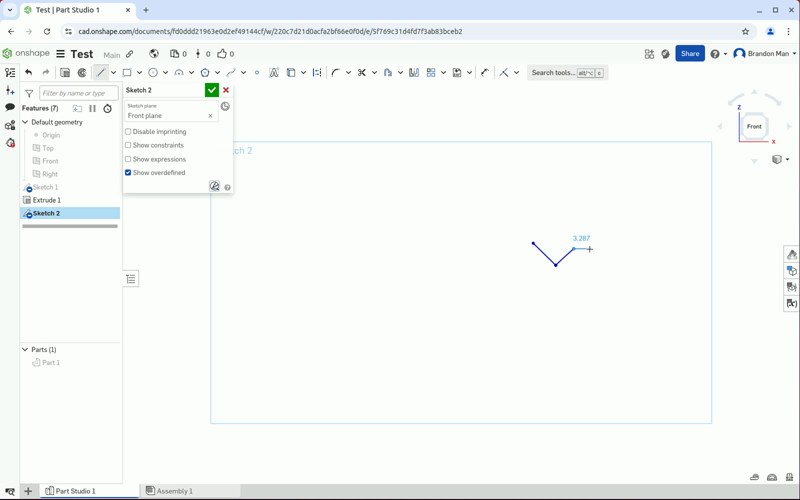
mouse_move(573, 211)
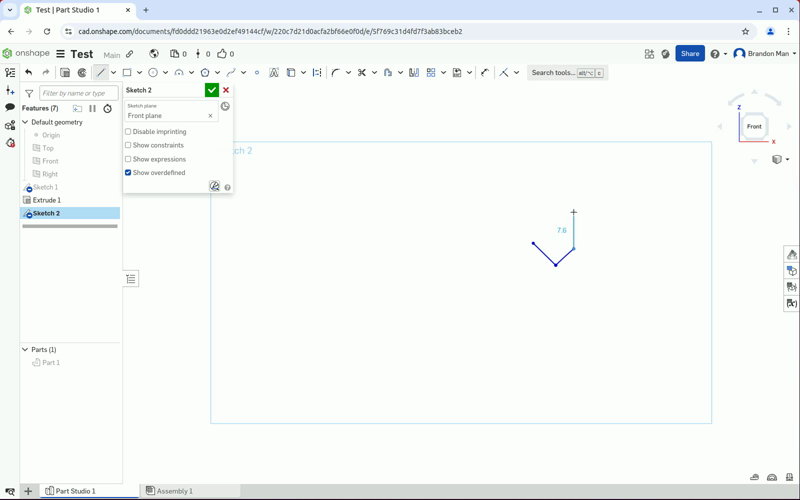
click(573, 211)
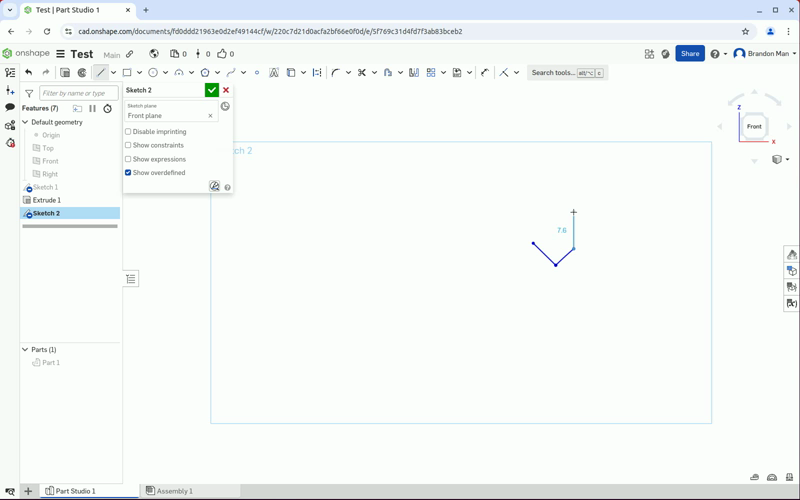
key_up(shift)
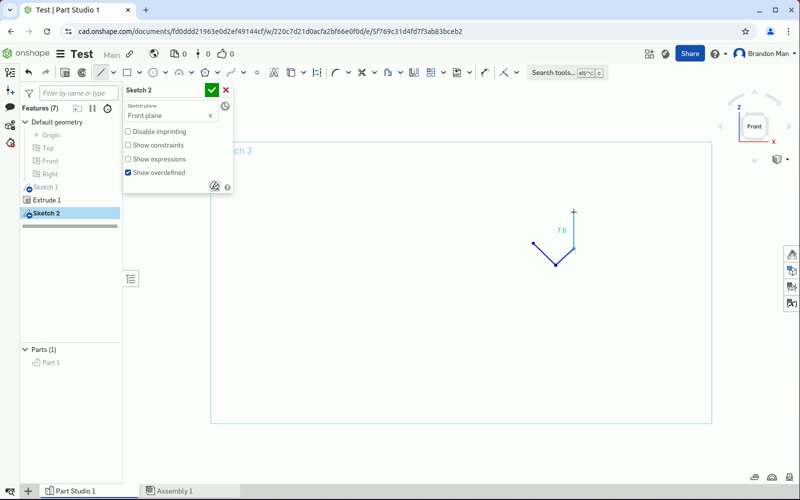
key(esc)
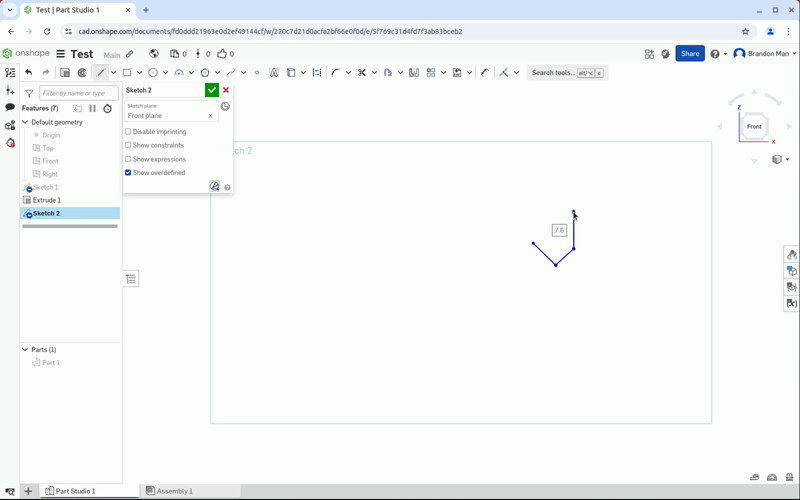
key(a)
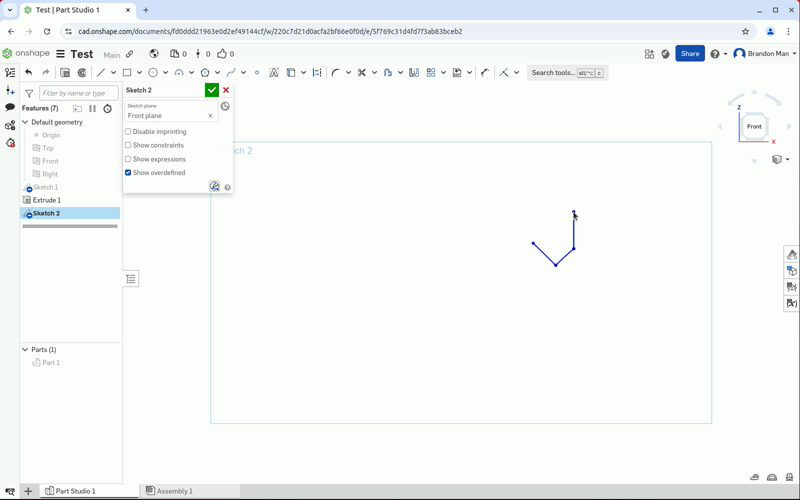
mouse_move(573, 211)
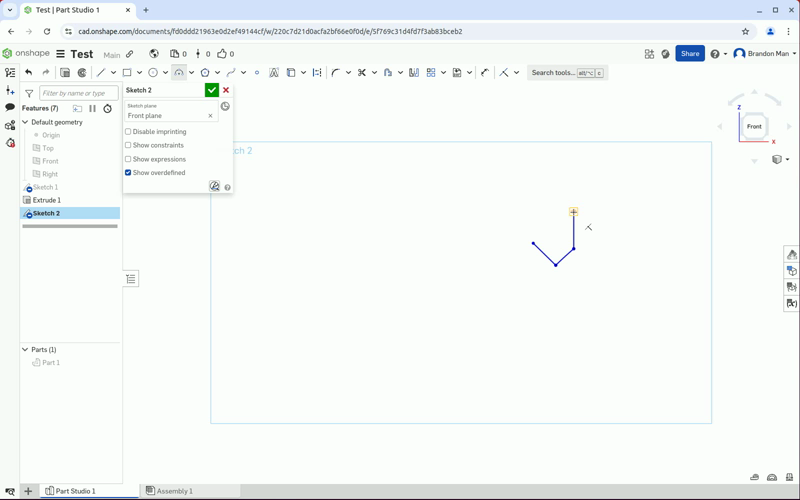
click(573, 211)
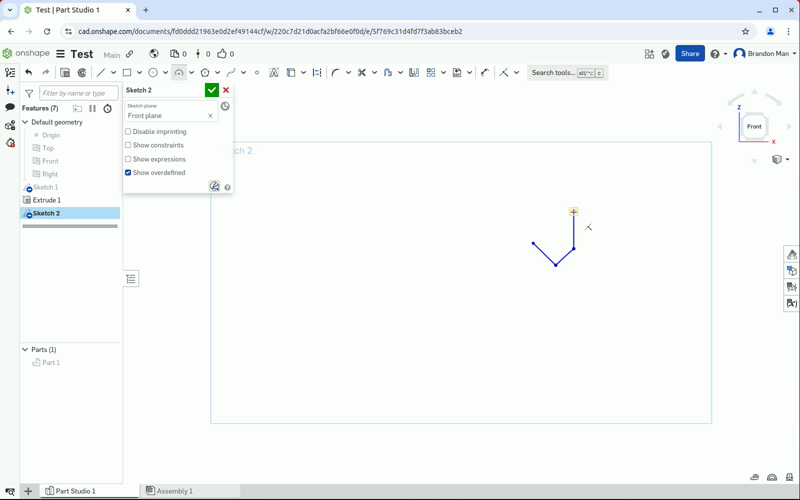
mouse_move(533, 243)
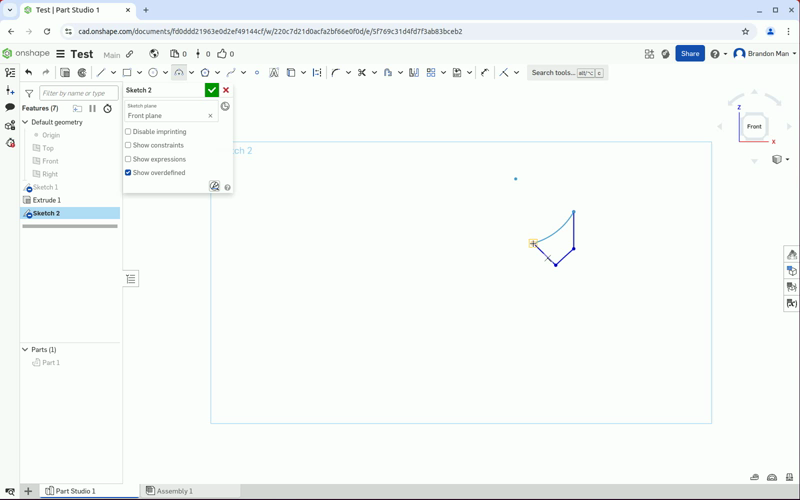
click(533, 243)
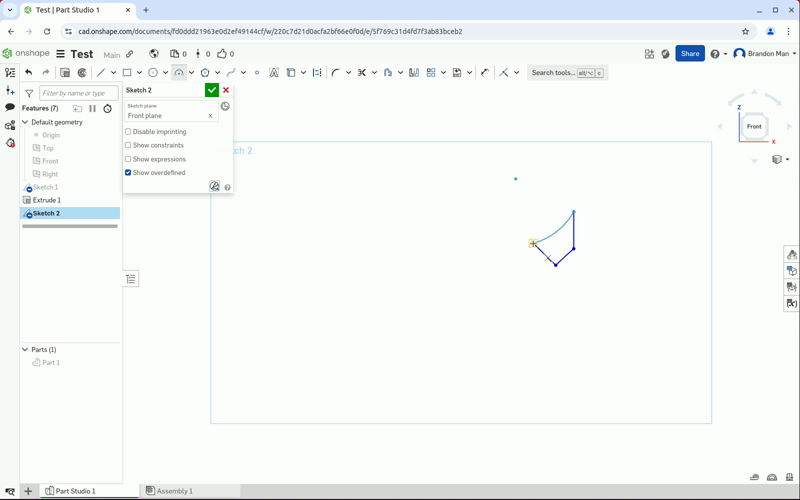
key_down(shift)
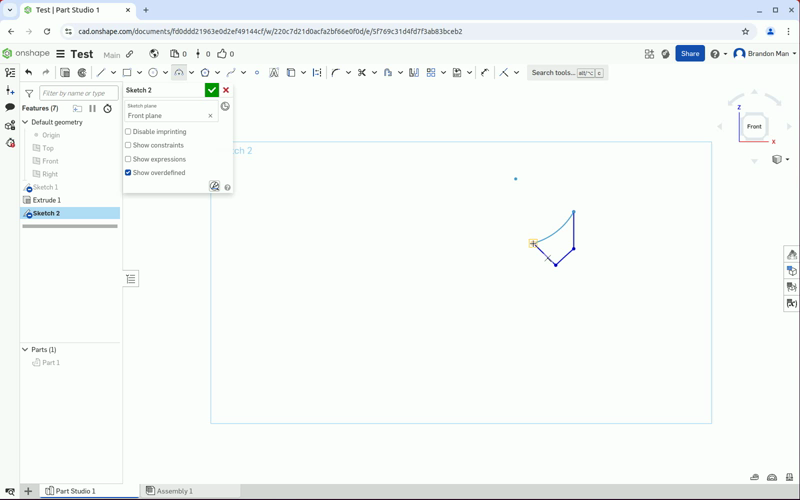
mouse_move(552, 226)
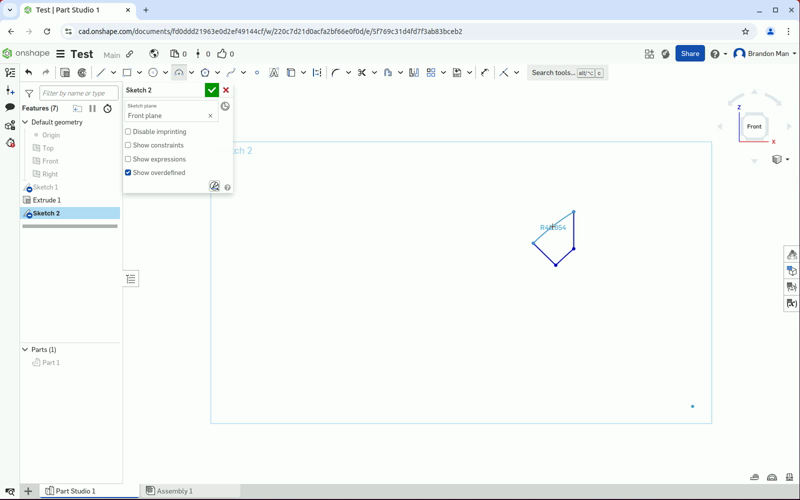
click(552, 226)
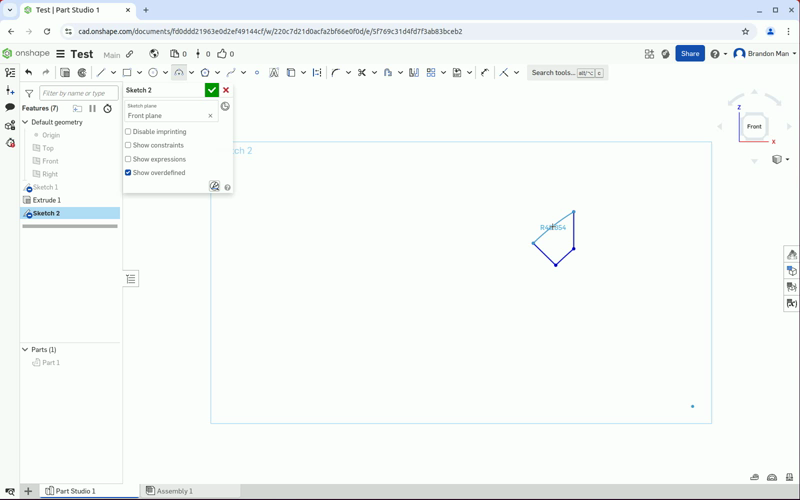
key_up(shift)
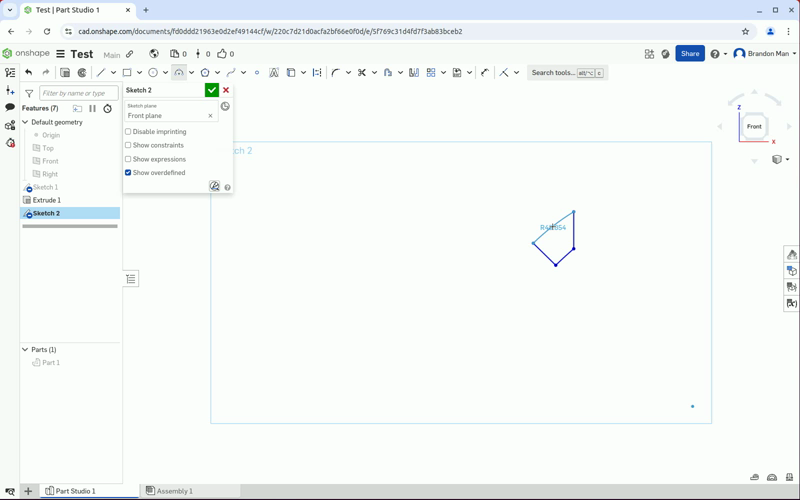
key(esc)
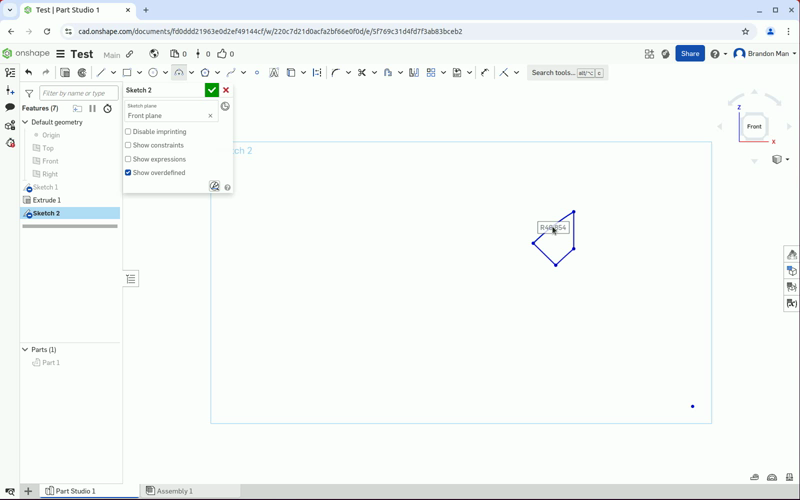
mouse_move(550, 231)
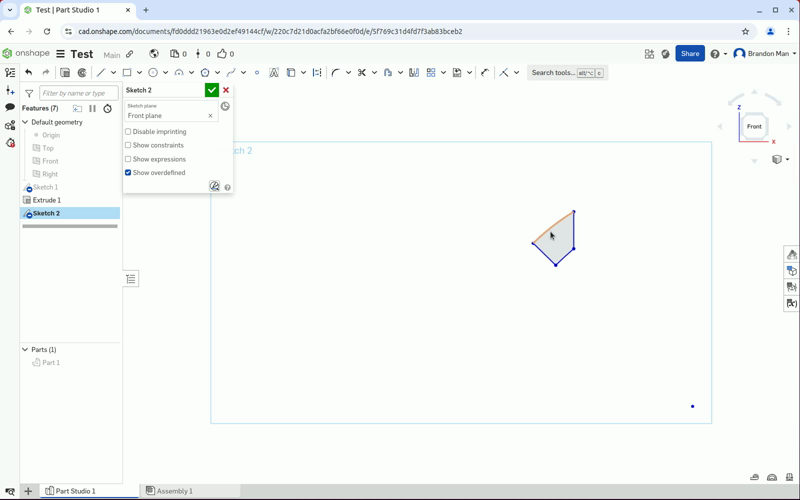
scroll(6)
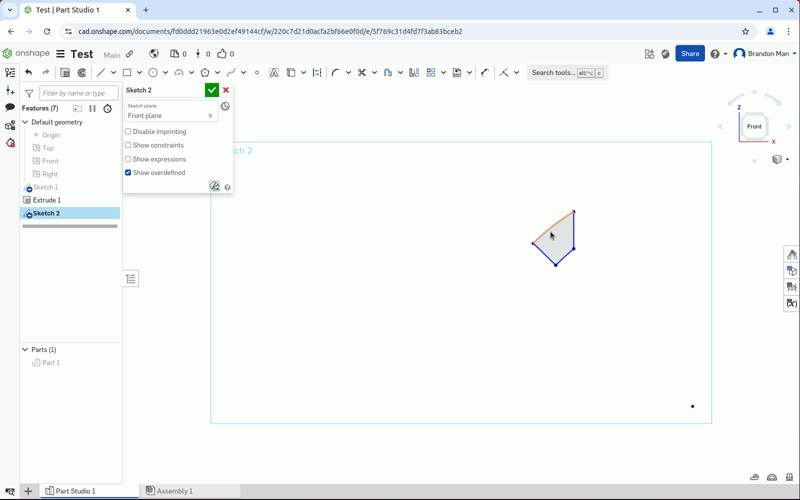
scroll(6)
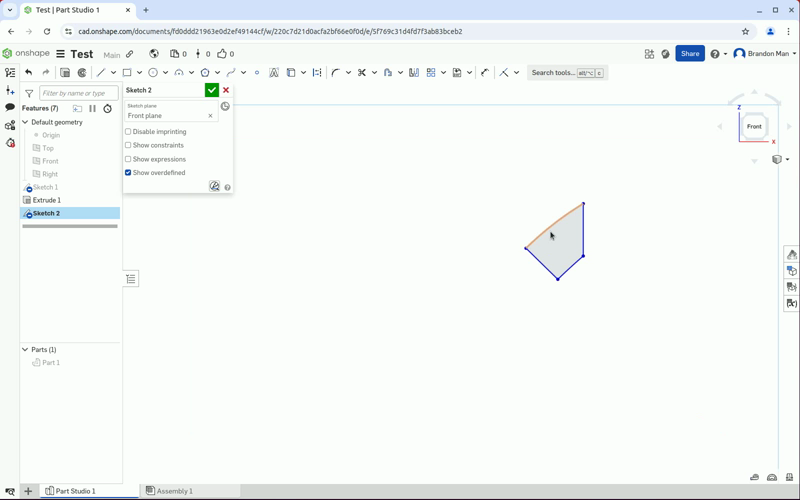
scroll(6)
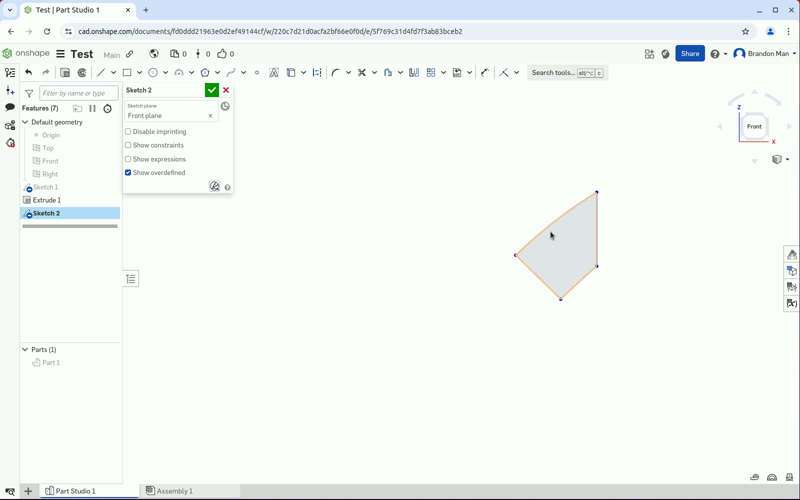
scroll(6)
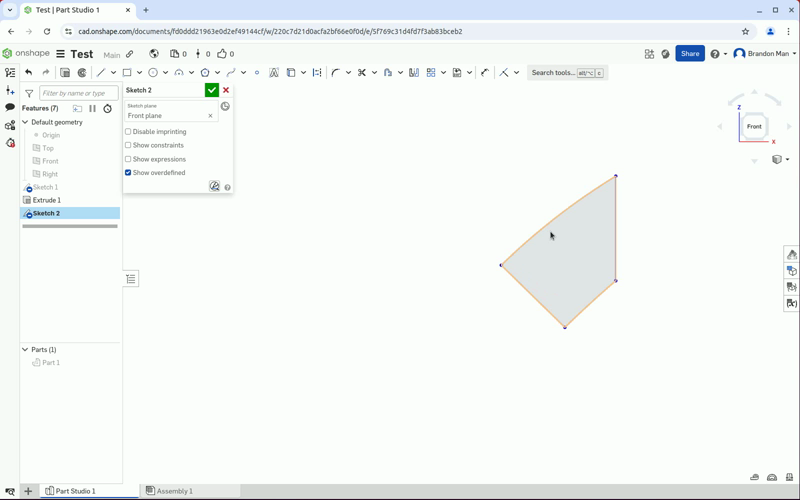
scroll(6)
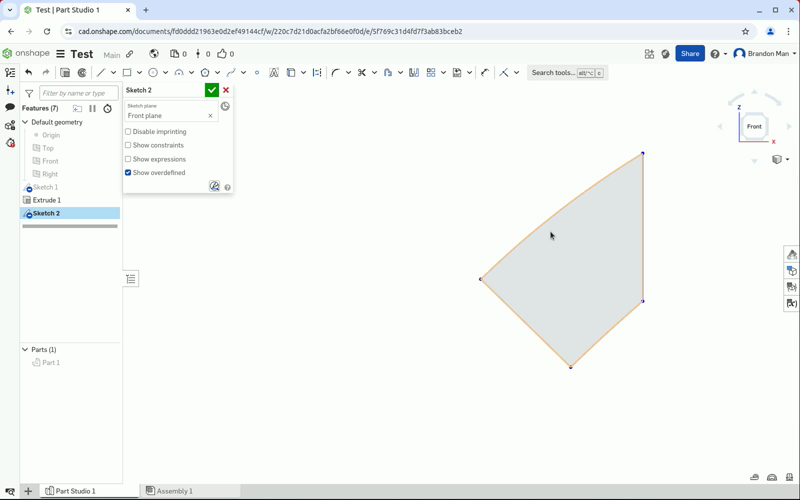
scroll(6)
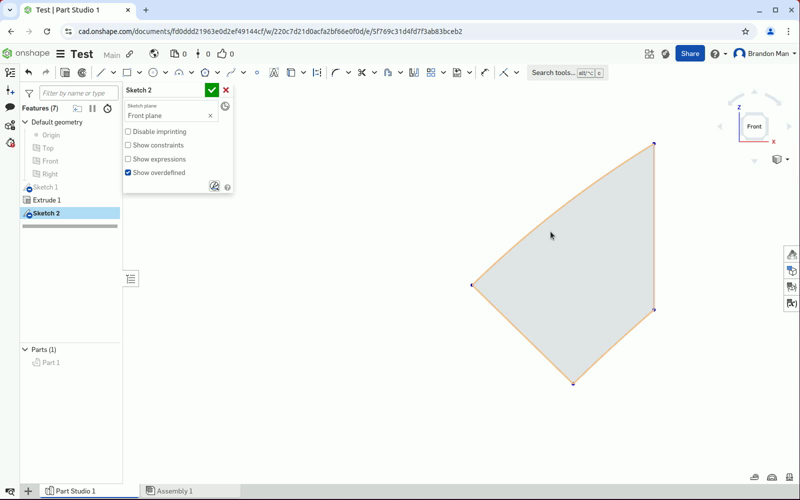
scroll(6)
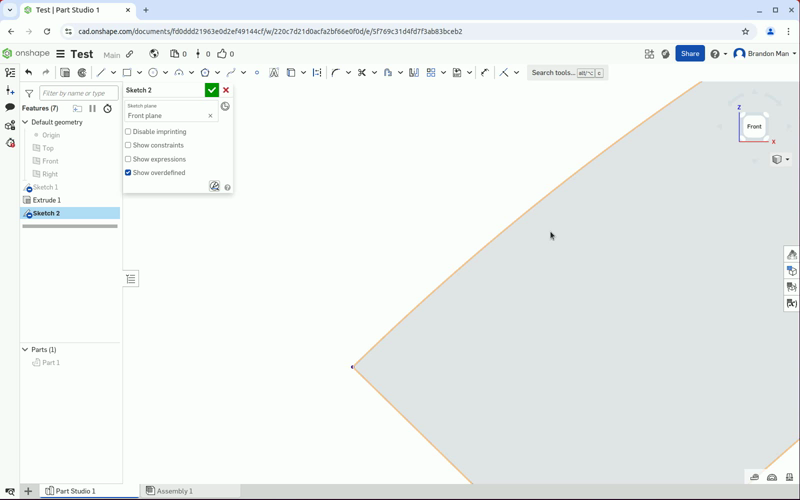
click(550, 231)
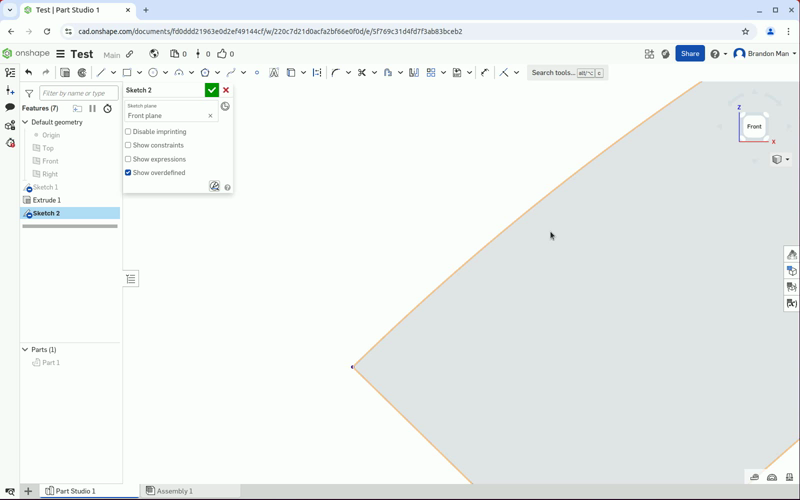
scroll(-6)
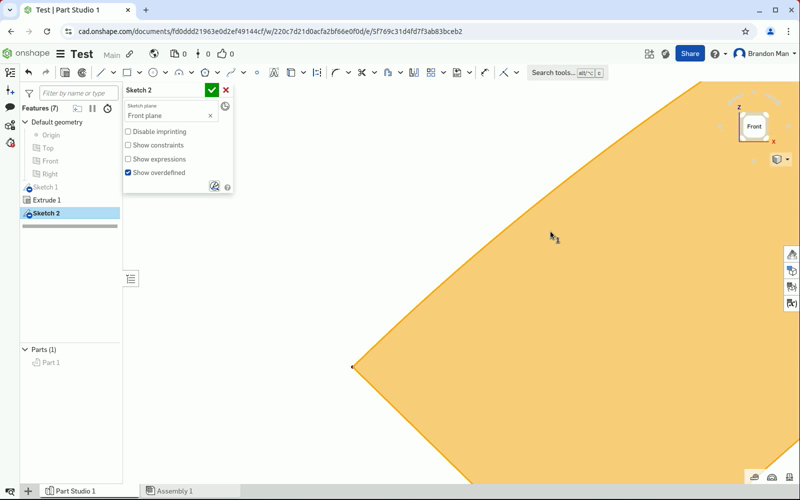
scroll(-6)
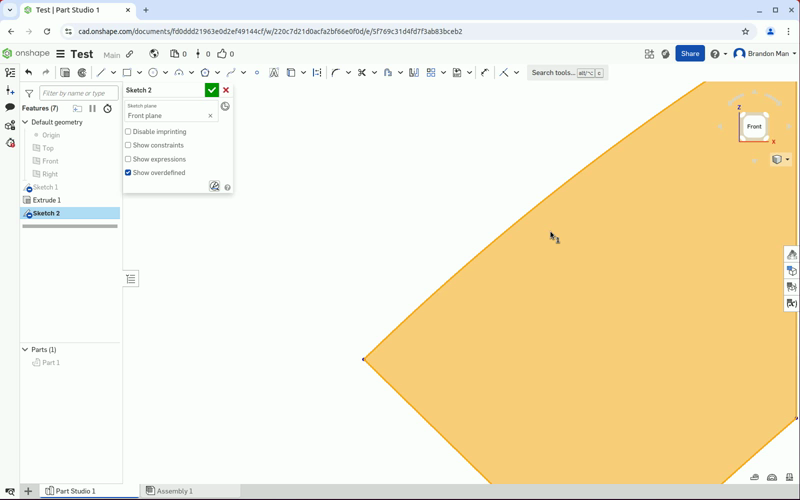
scroll(-6)
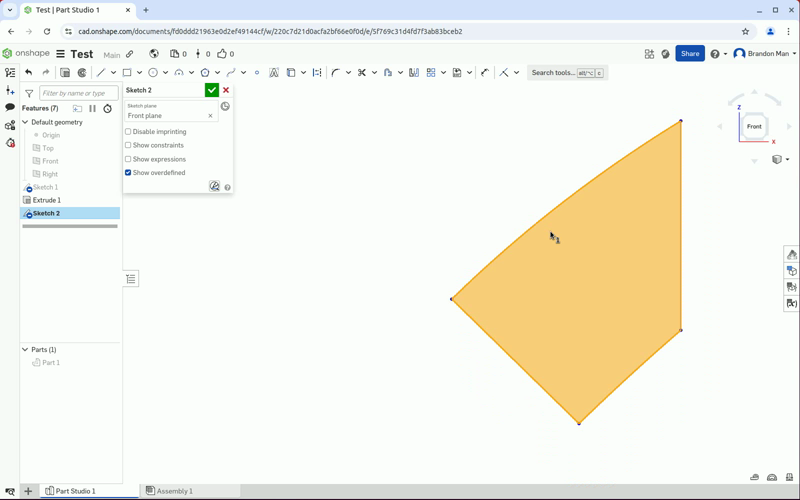
scroll(-6)
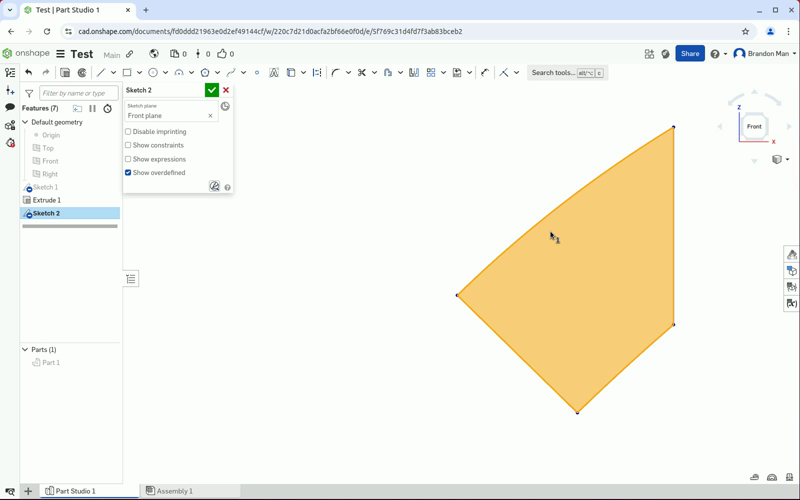
scroll(-6)
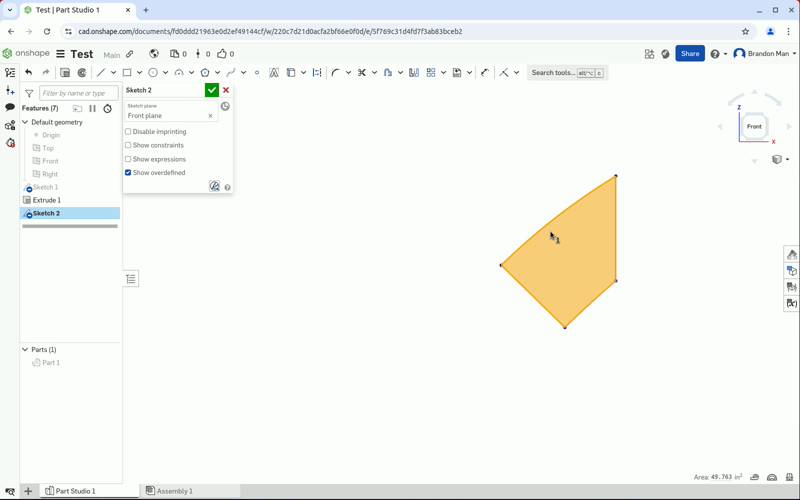
scroll(-6)
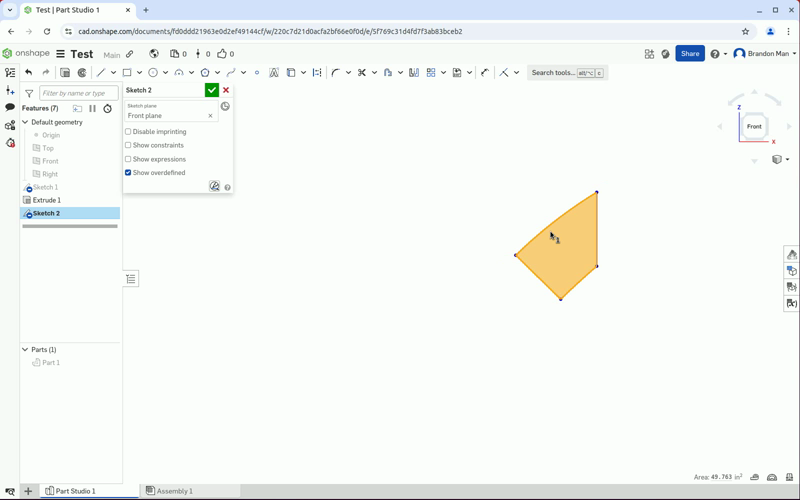
scroll(-6)
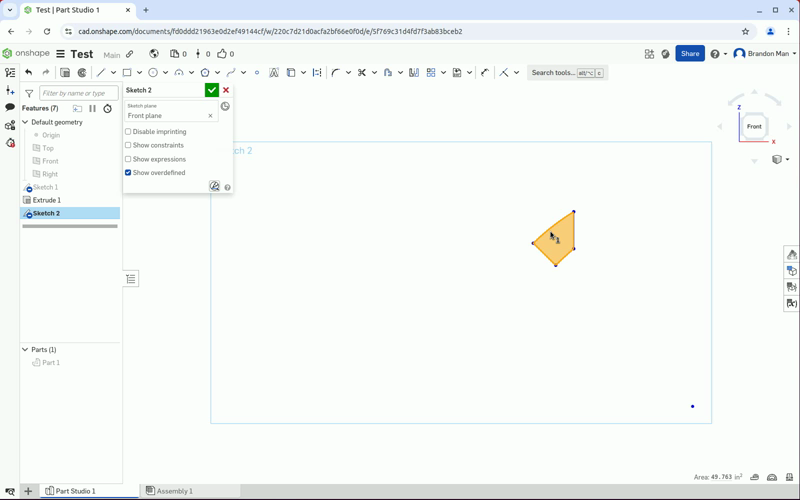
mouse_move(73, 352)
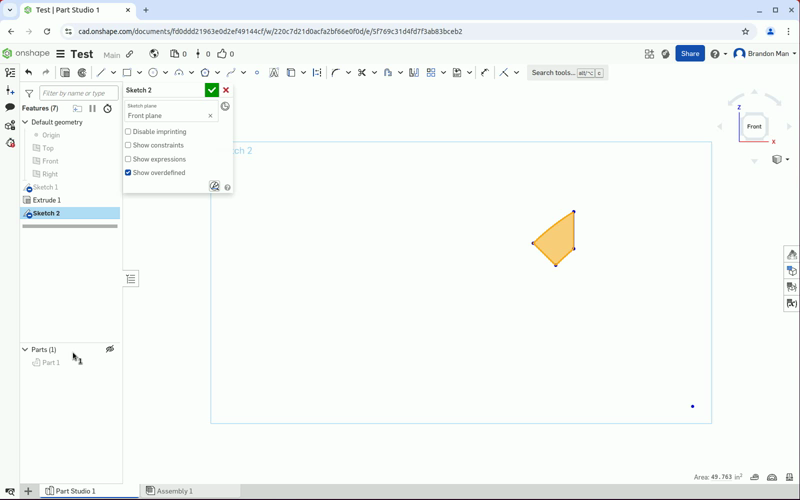
key(shift+y)
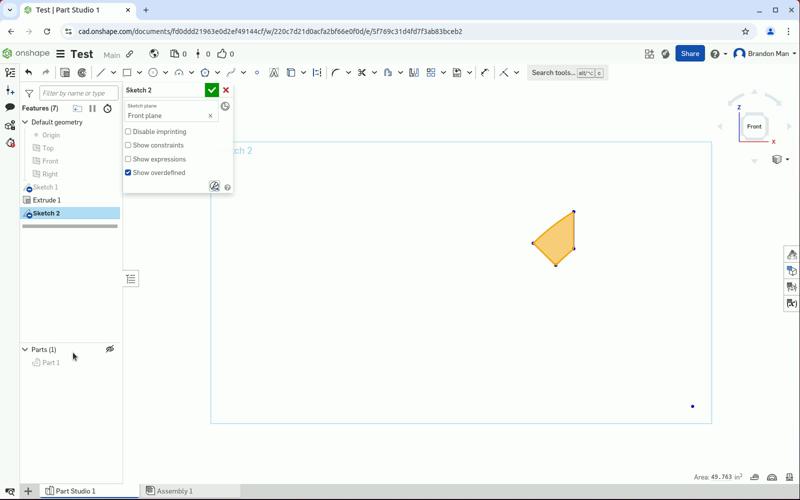
key(shift+e)
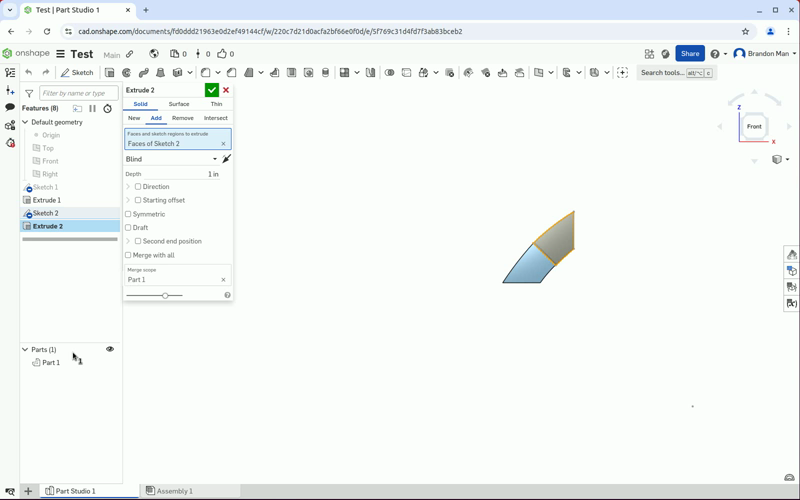
mouse_move(143, 106)
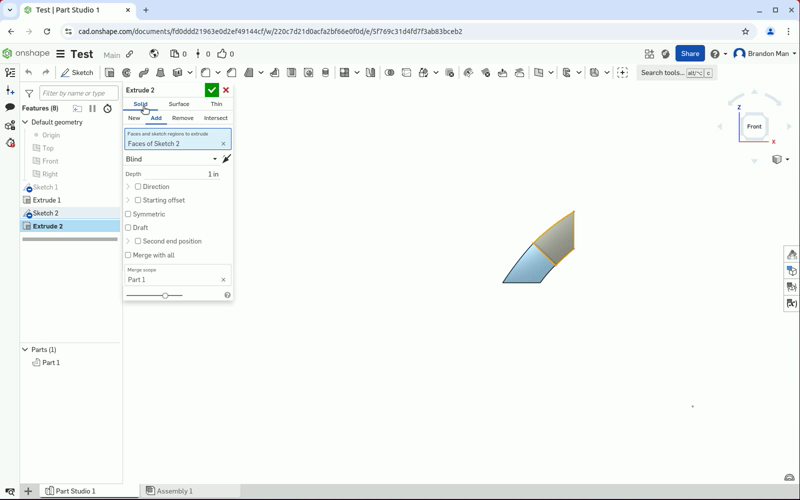
click(143, 106)
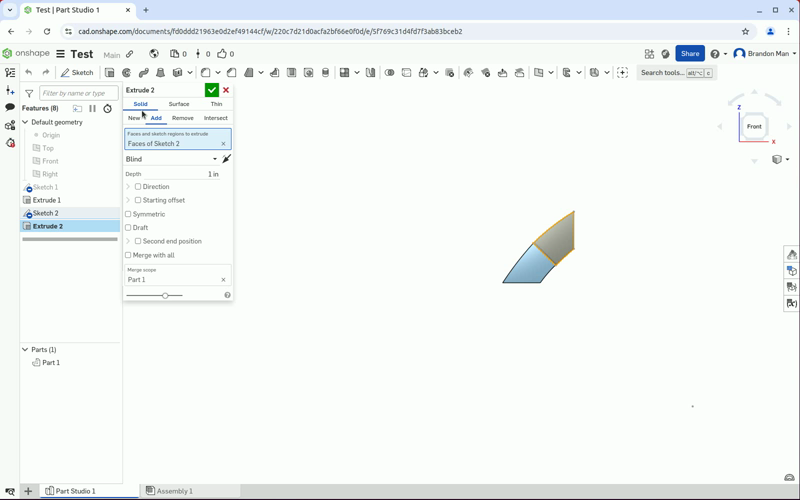
mouse_move(137, 120)
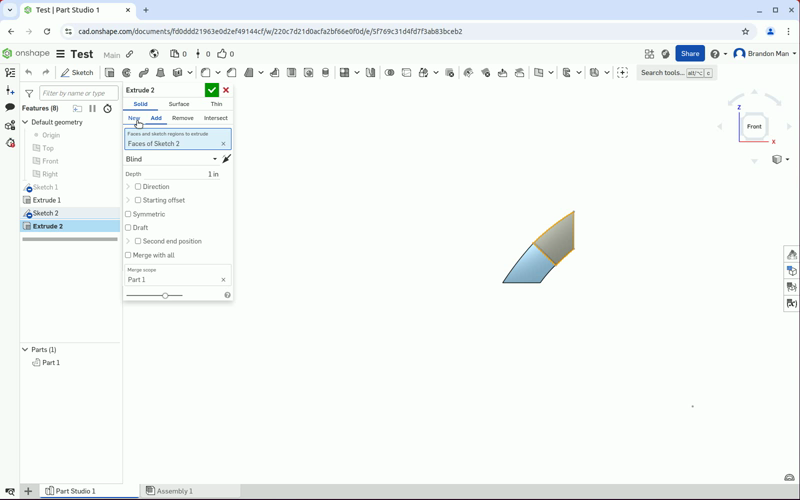
click(137, 120)
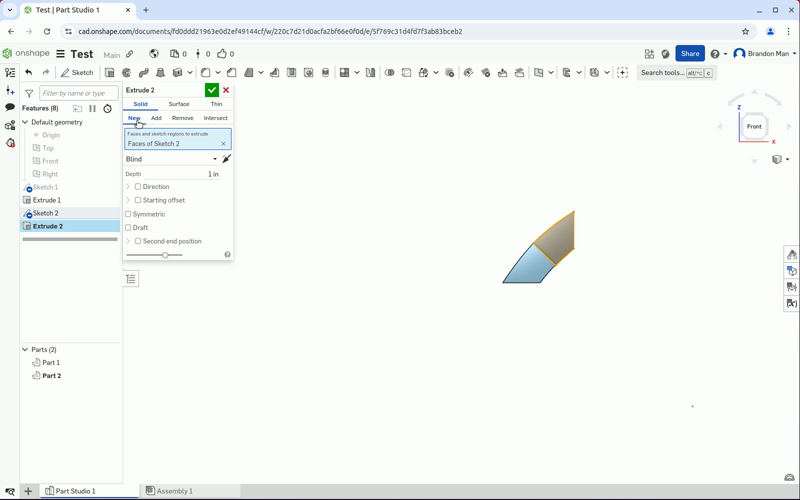
key(tab, 4)
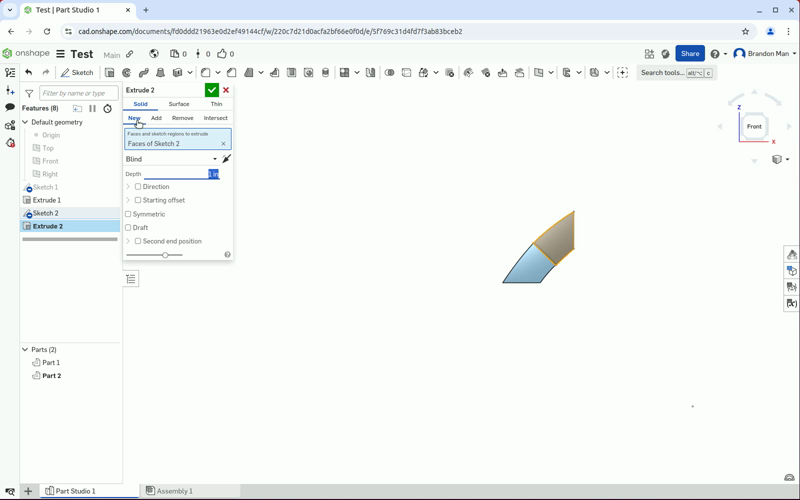
text(-2.407)
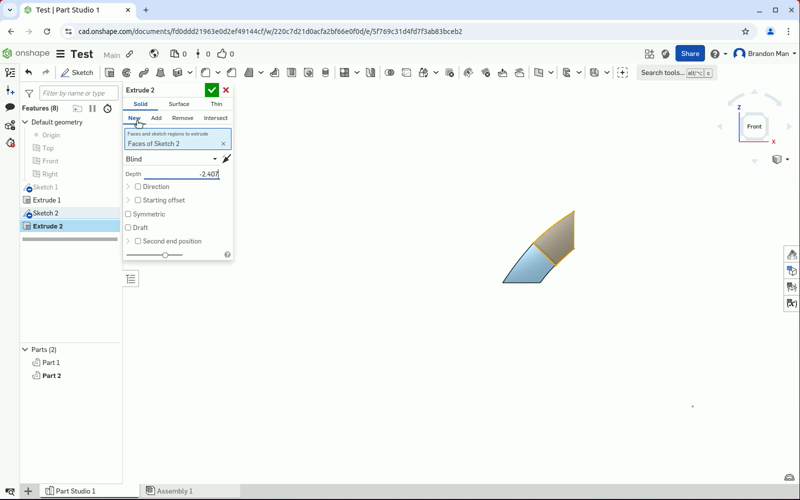
key(enter)
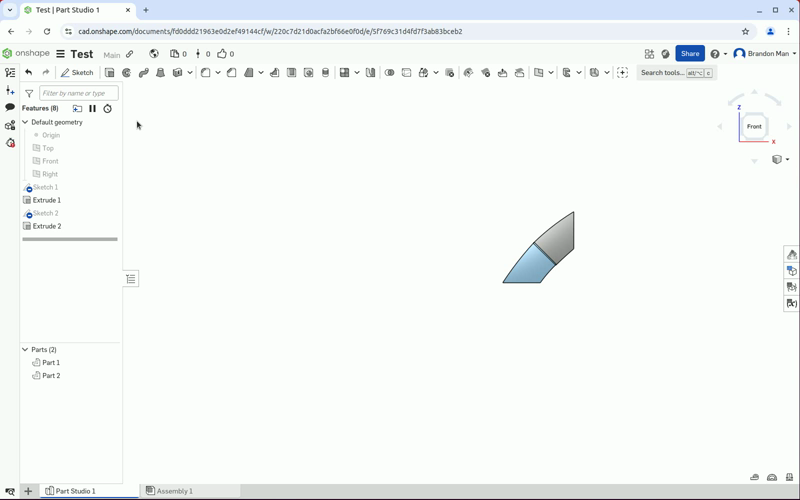
key(shift+h)
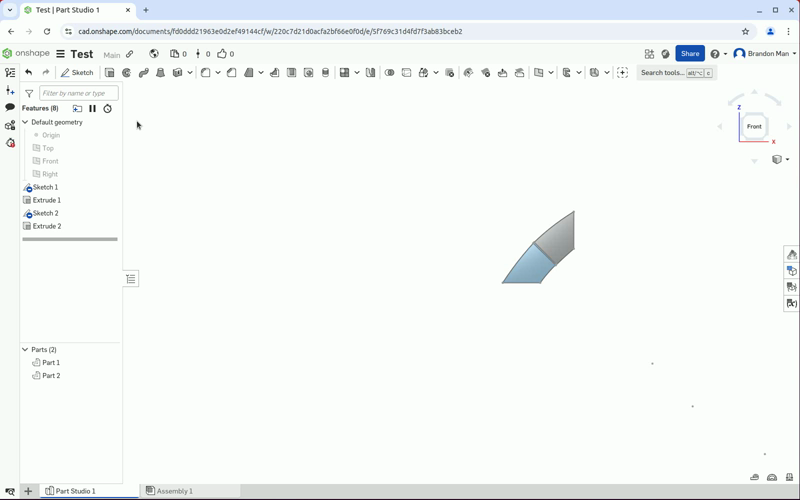
key(shift+h)
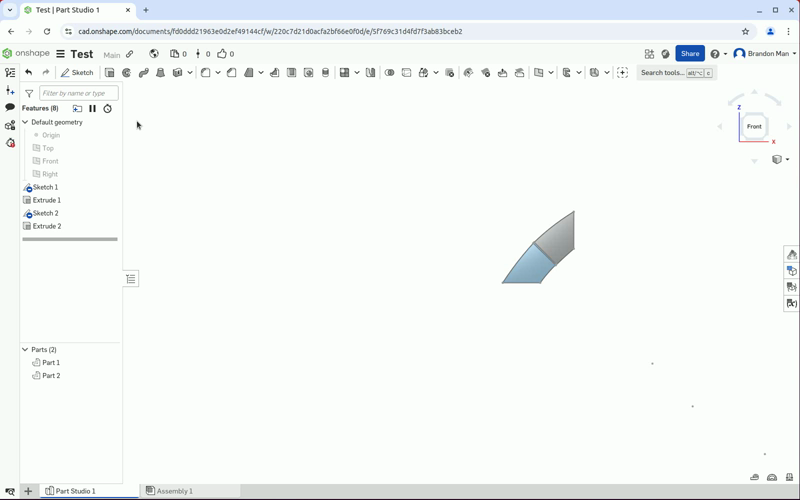
key(shift+7)
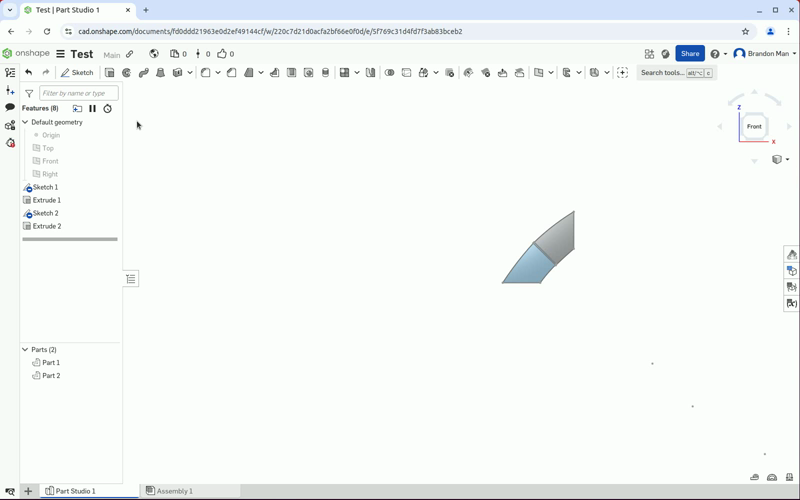
key(left, 2)
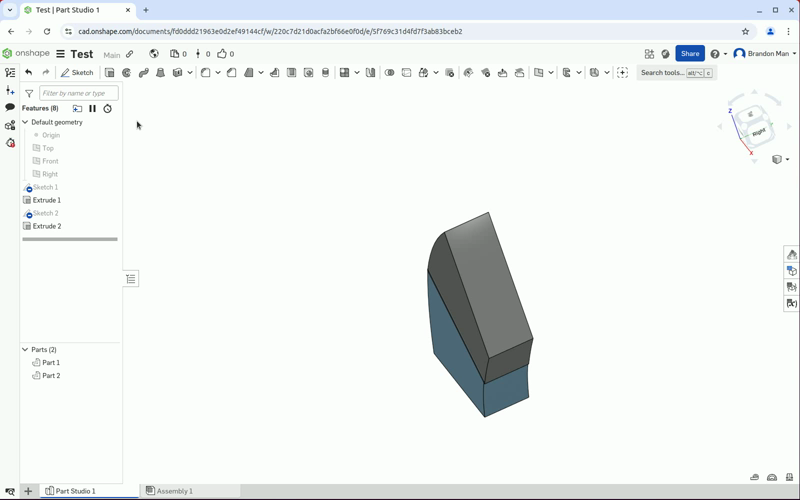
key(down, 2)
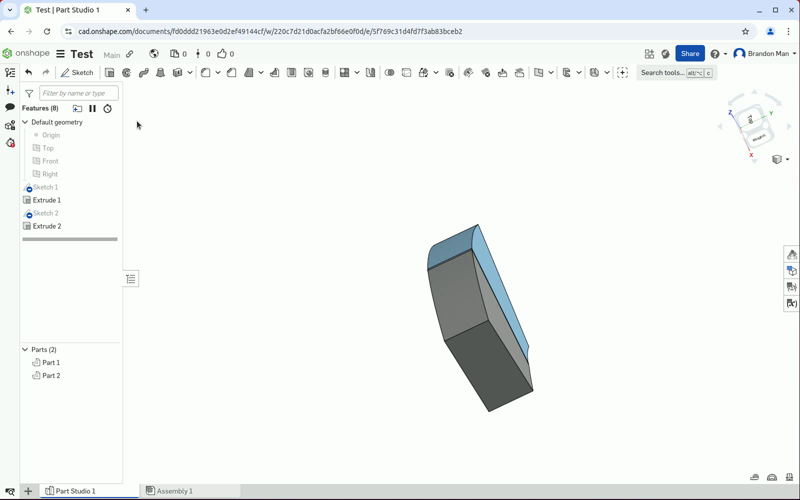
key(up, 2)
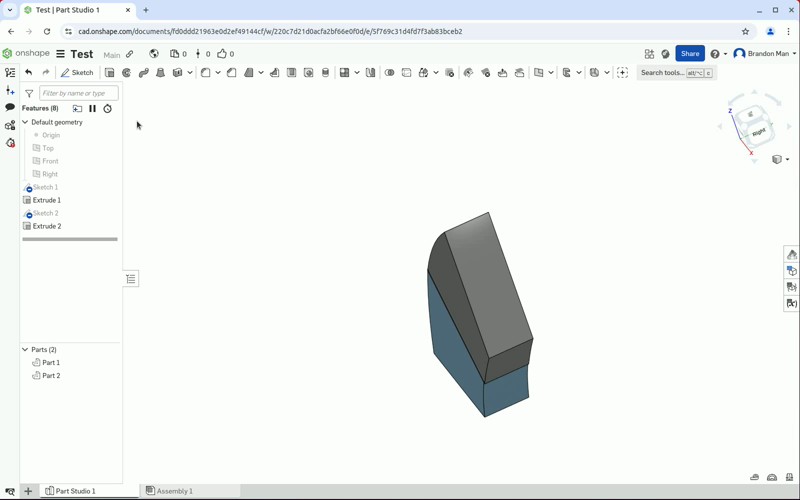
key(right, 2)
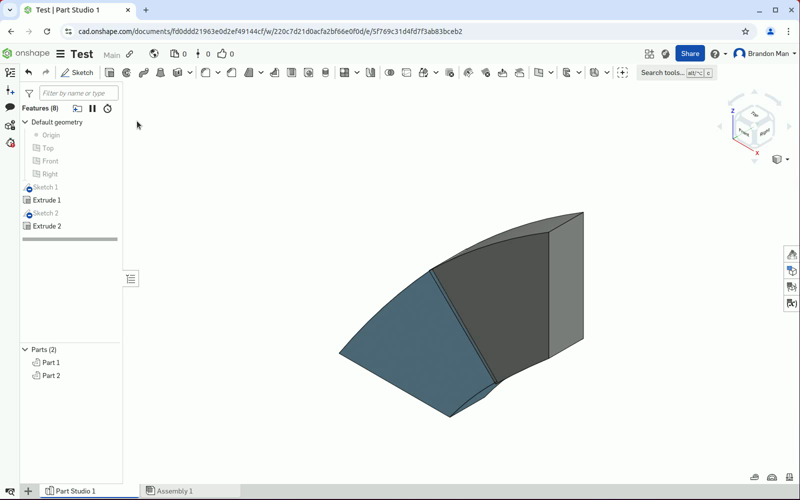
mouse_move(73, 189)
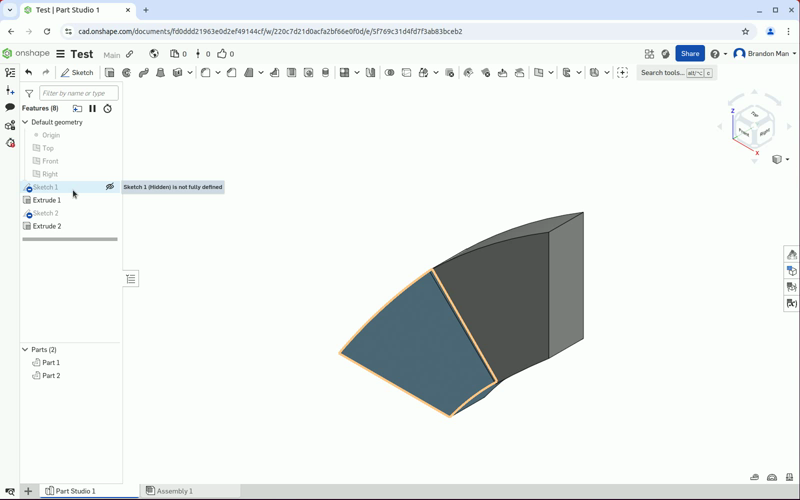
click(73, 189)